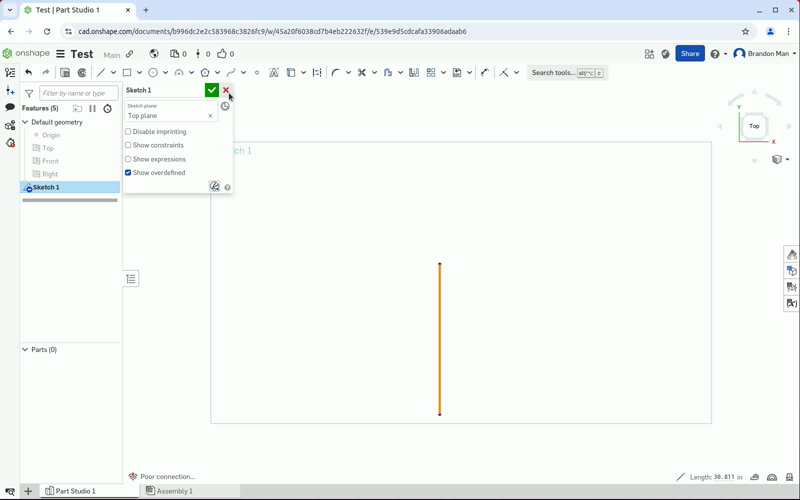
key(shift+h)
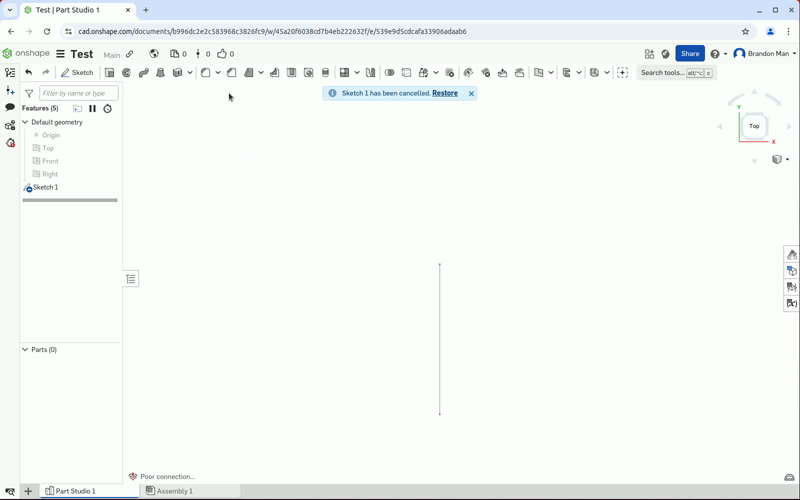
key(shift+s)
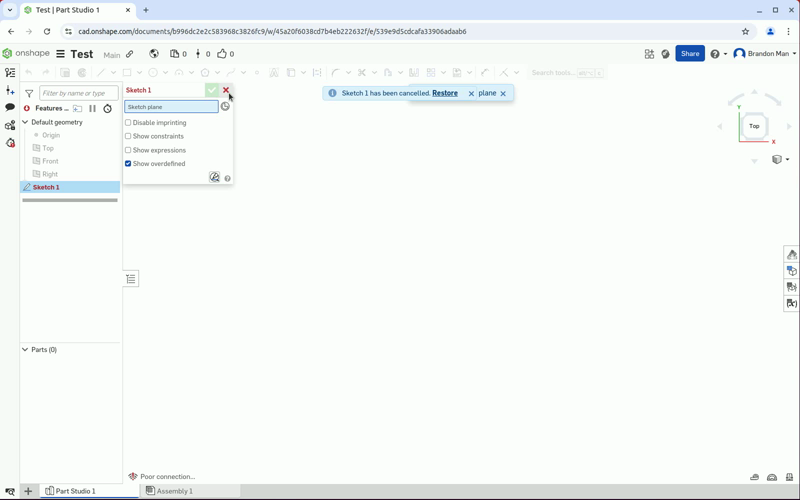
mouse_move(73, 150)
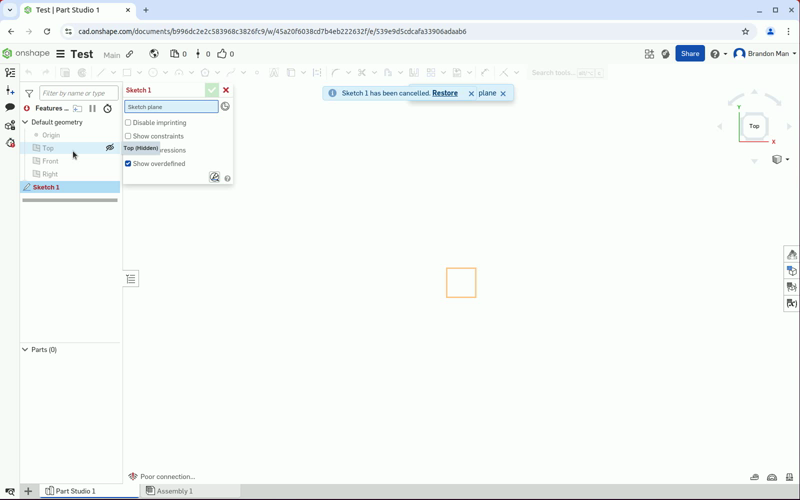
click(73, 150)
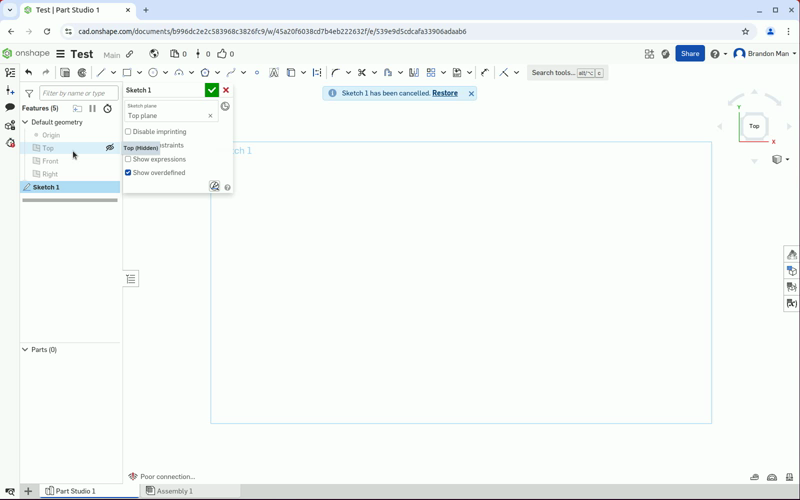
mouse_move(73, 352)
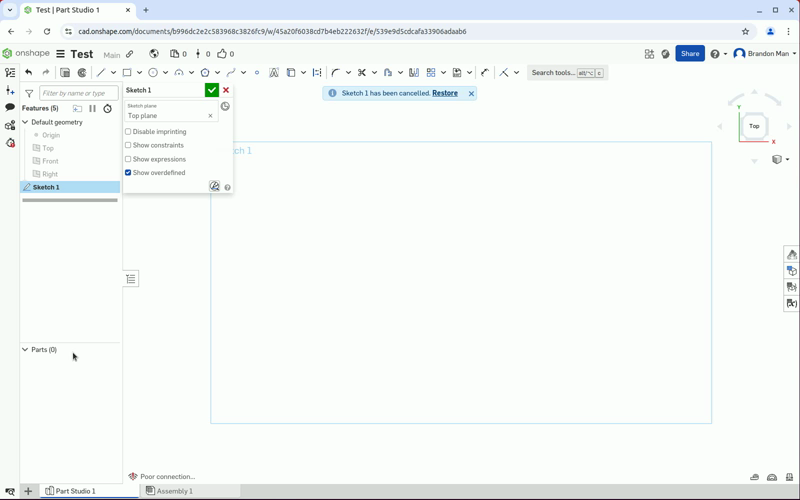
key(y)
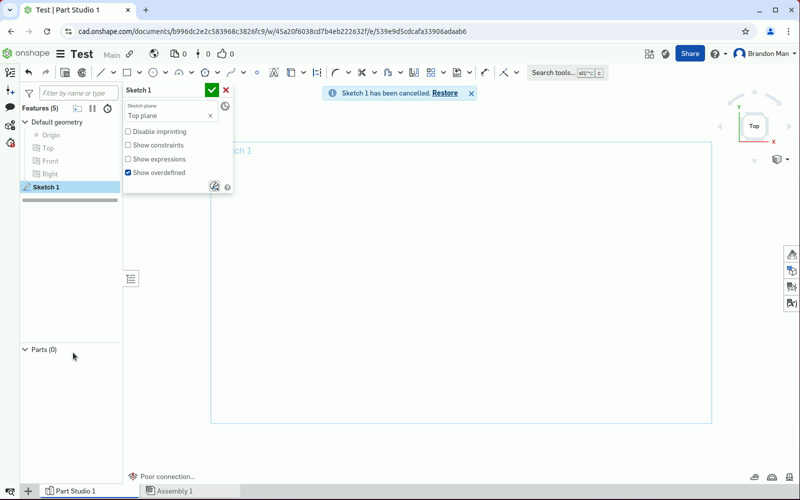
key(c)
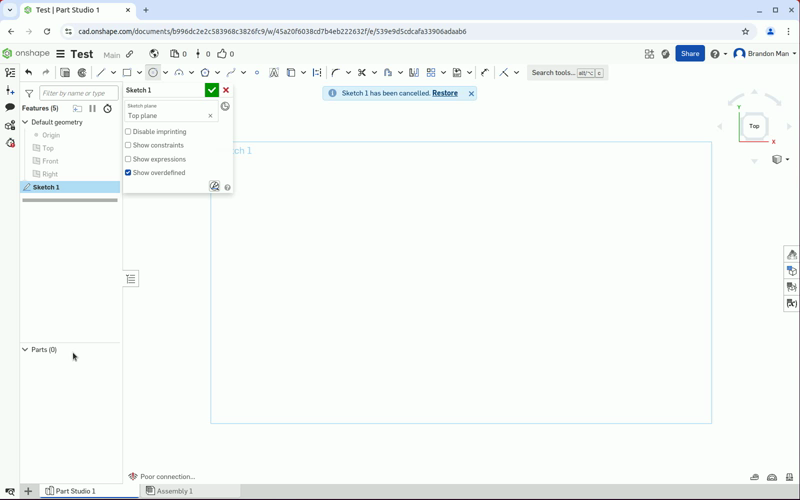
key_down(shift)
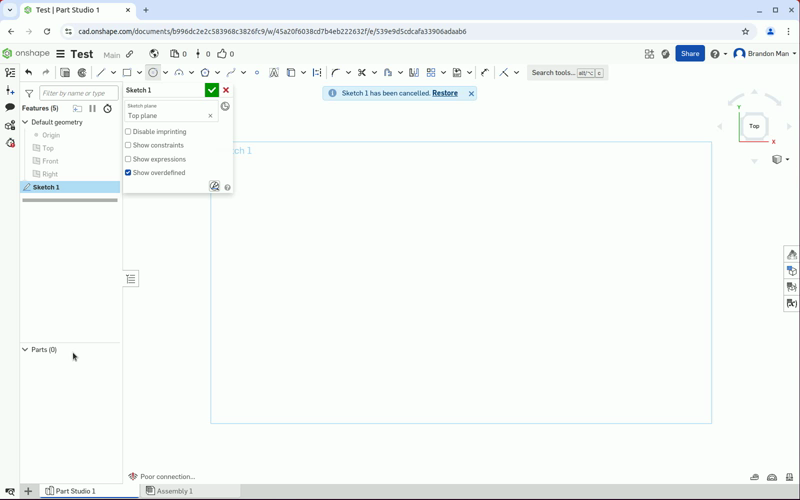
mouse_move(460, 282)
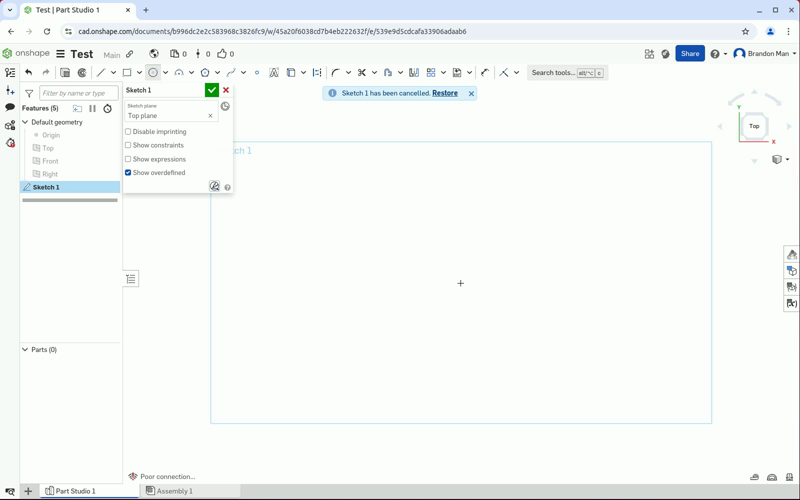
click(460, 282)
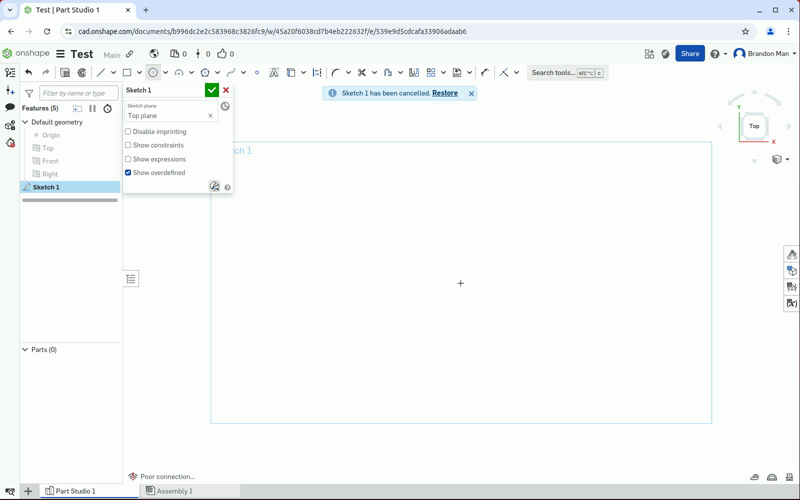
key_up(shift)
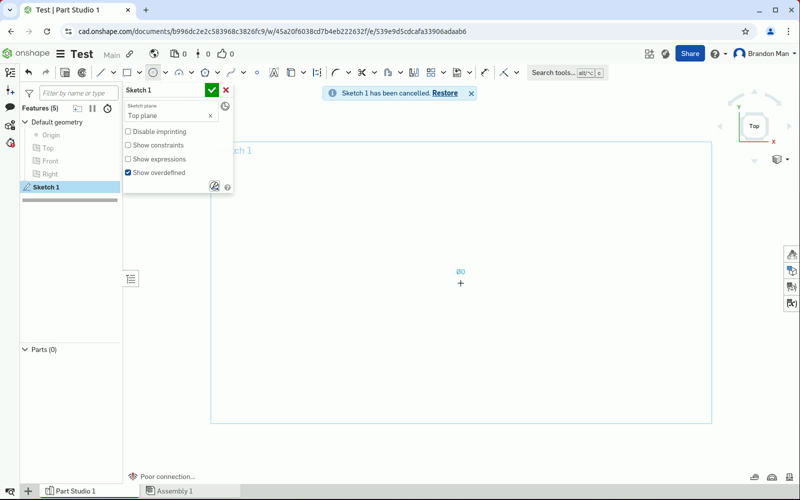
mouse_move(472, 282)
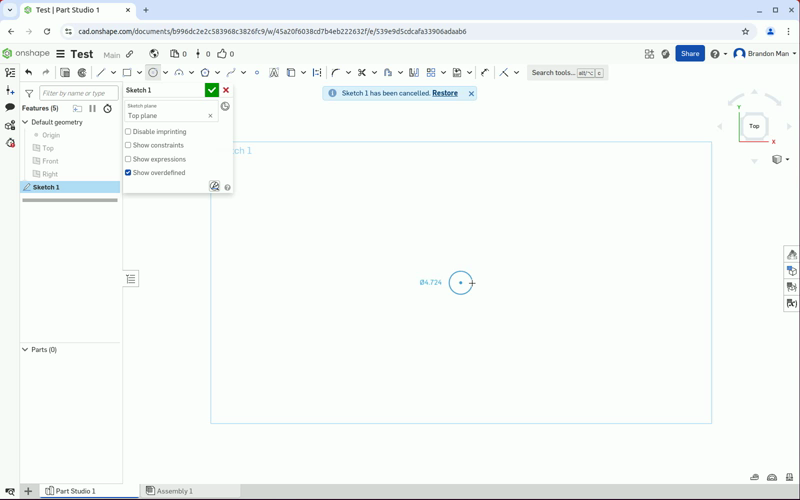
click(472, 282)
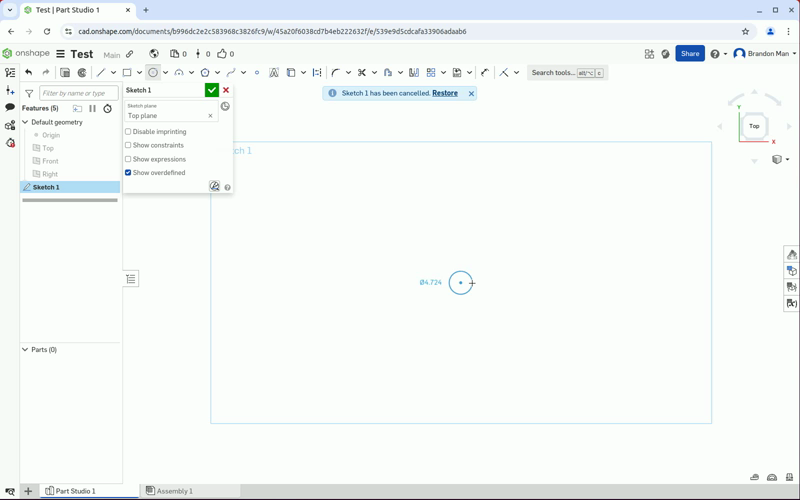
key(esc)
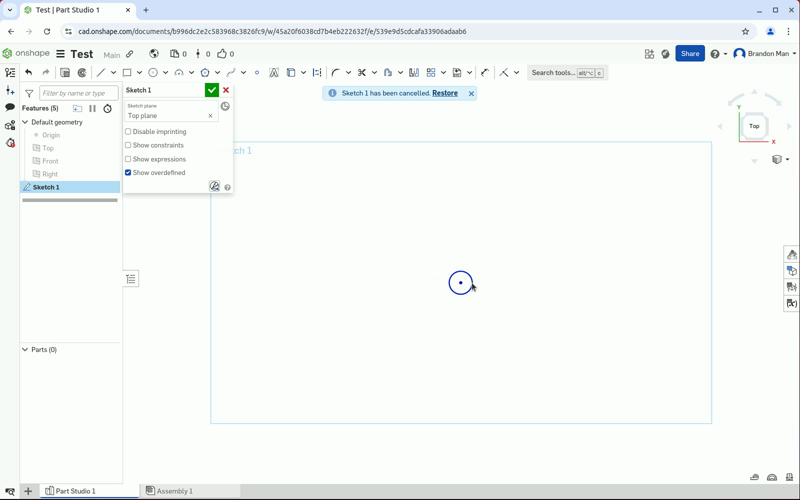
mouse_move(456, 272)
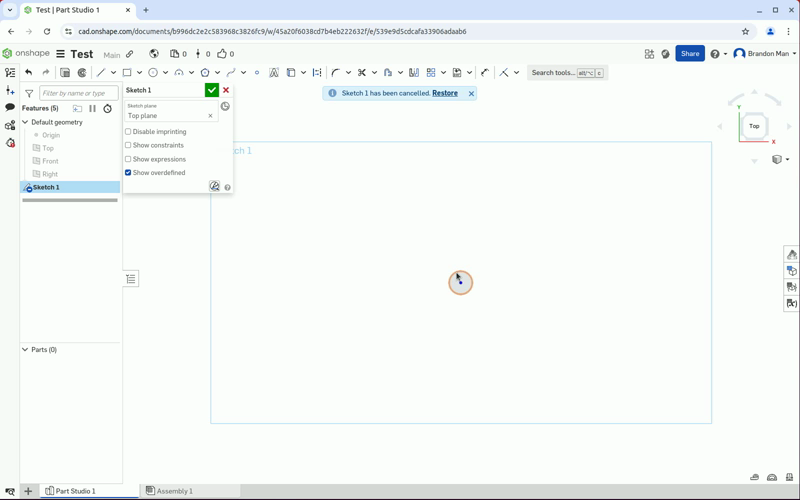
scroll(6)
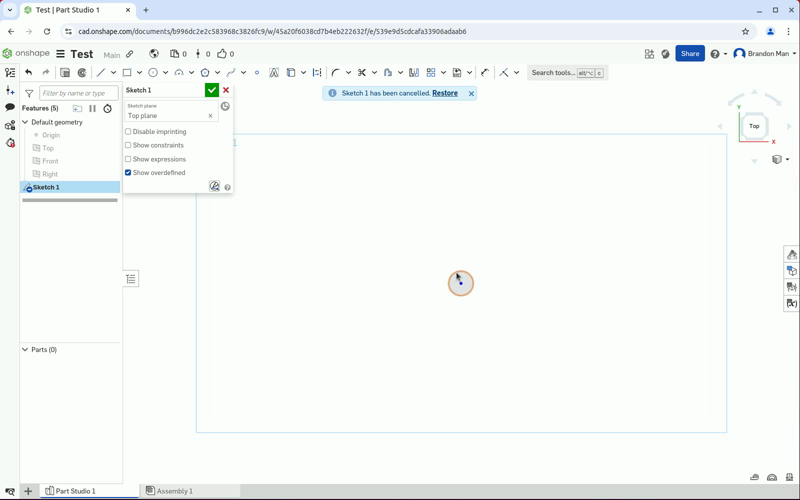
scroll(6)
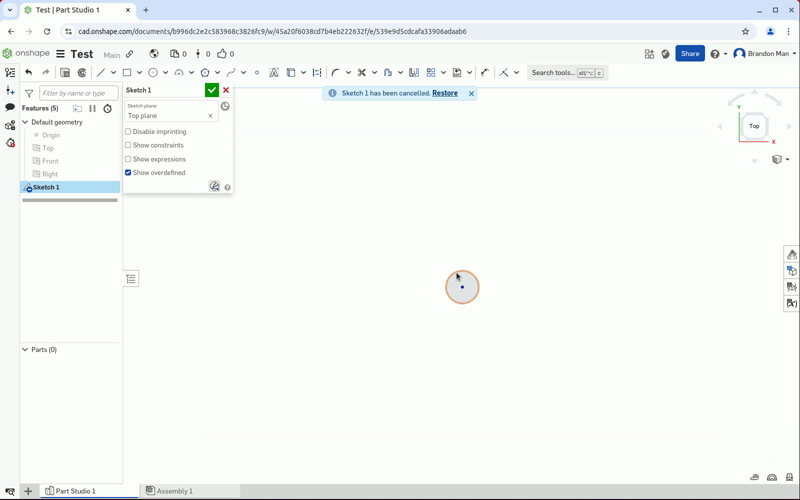
scroll(6)
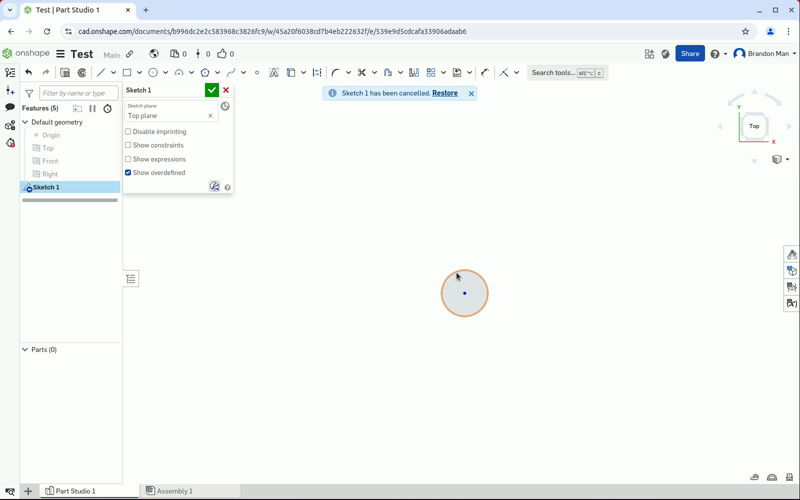
scroll(6)
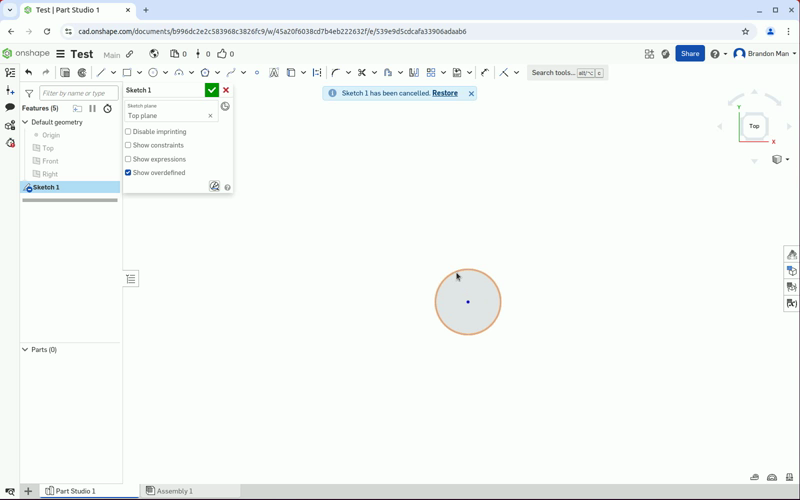
scroll(6)
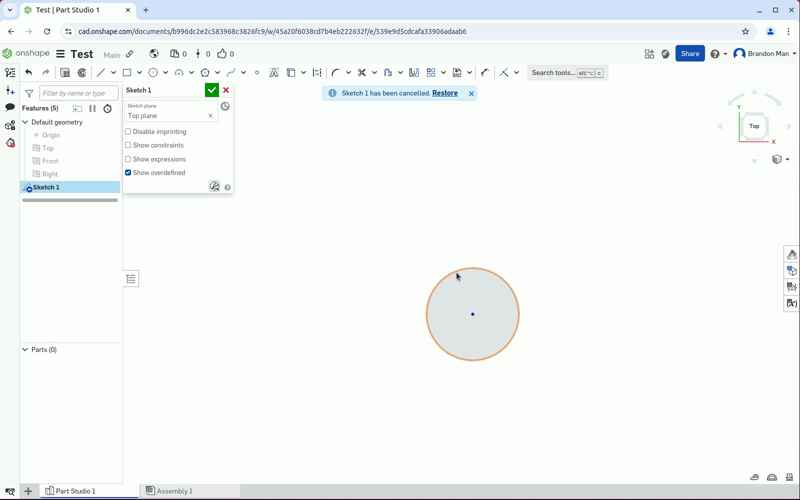
scroll(6)
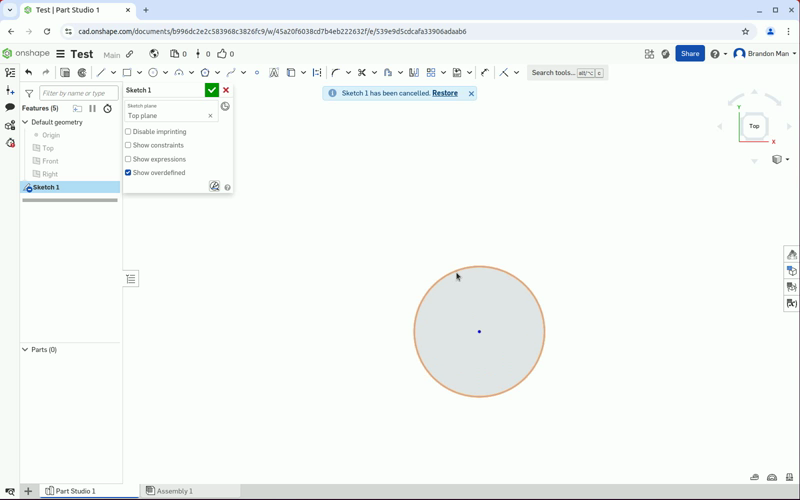
scroll(6)
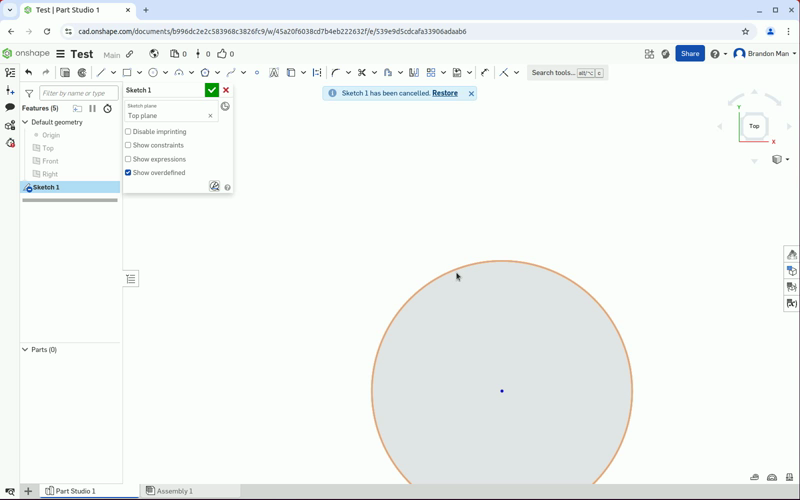
click(456, 272)
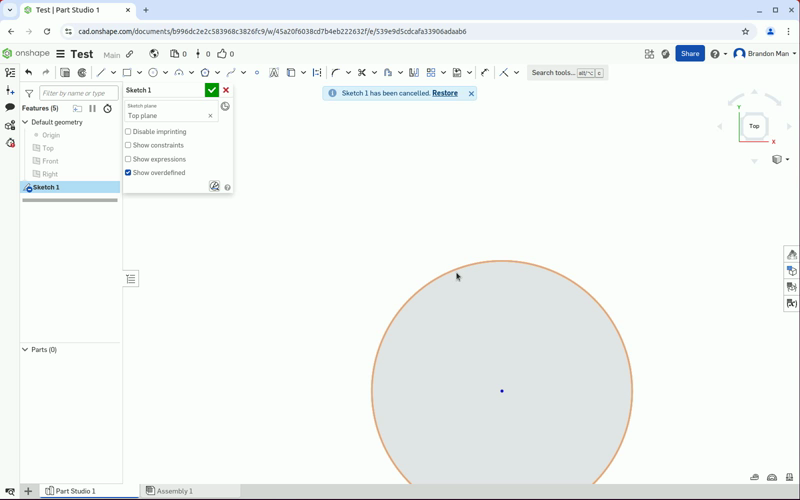
scroll(-6)
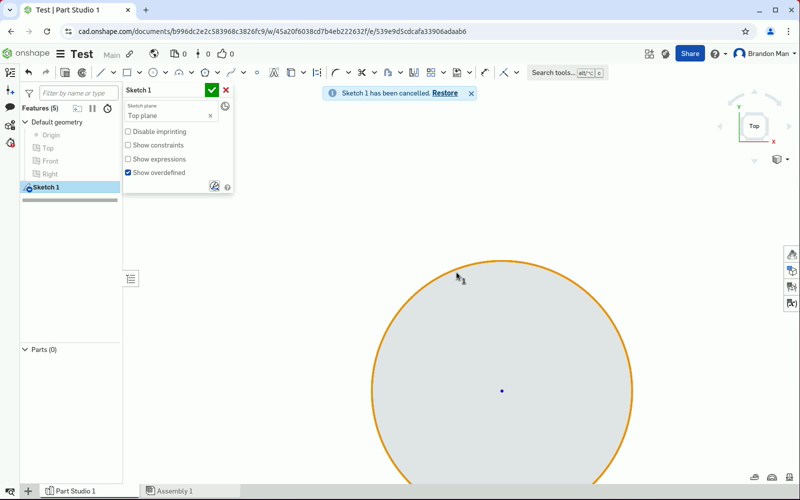
scroll(-6)
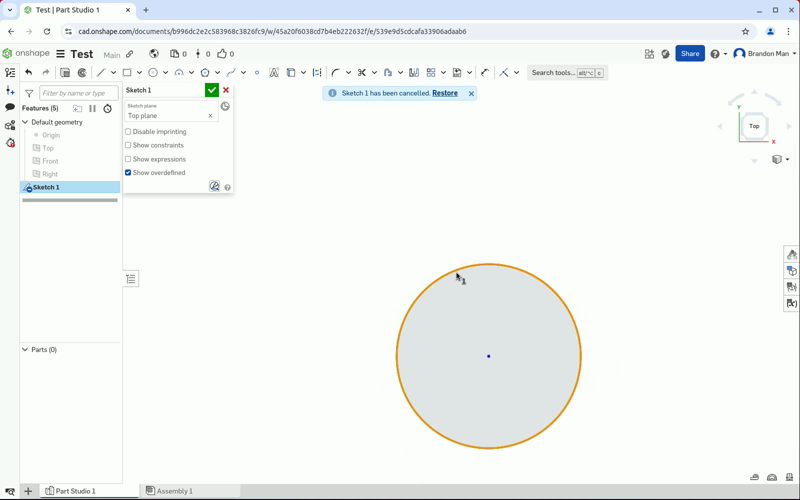
scroll(-6)
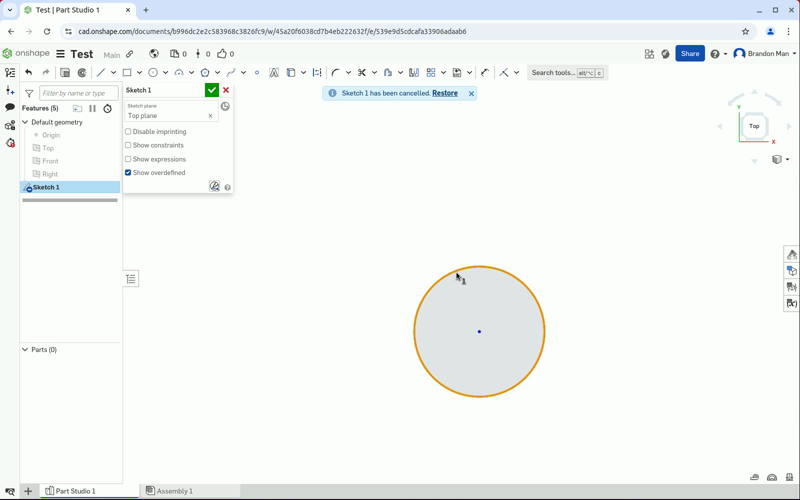
scroll(-6)
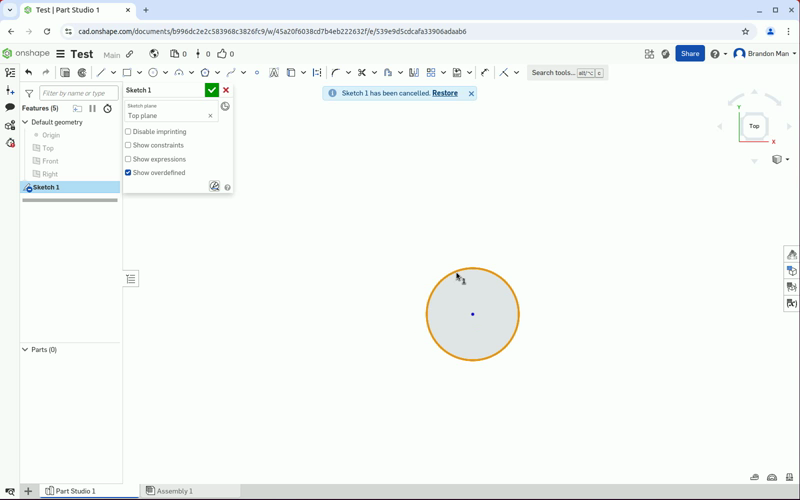
scroll(-6)
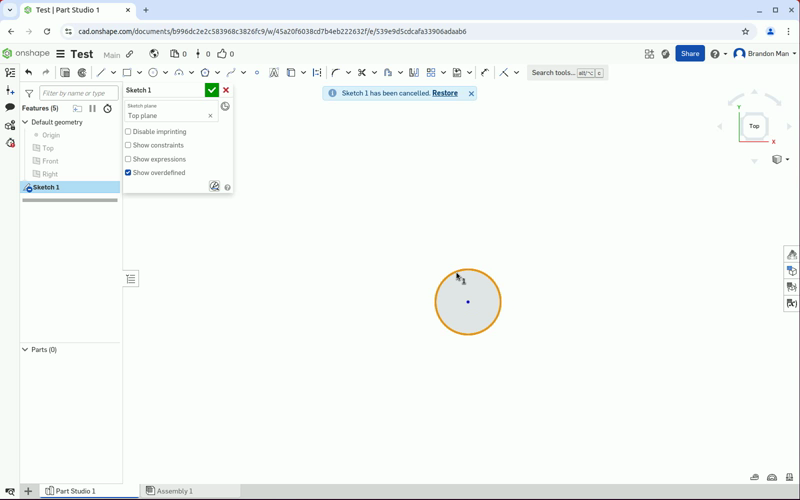
scroll(-6)
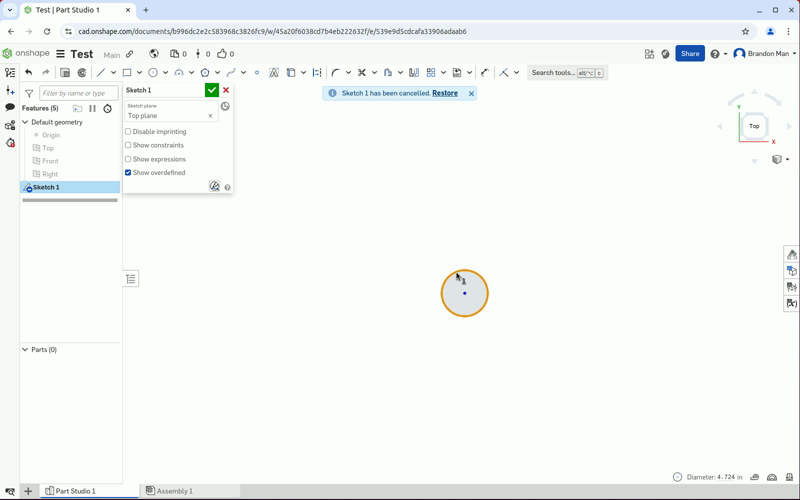
scroll(-6)
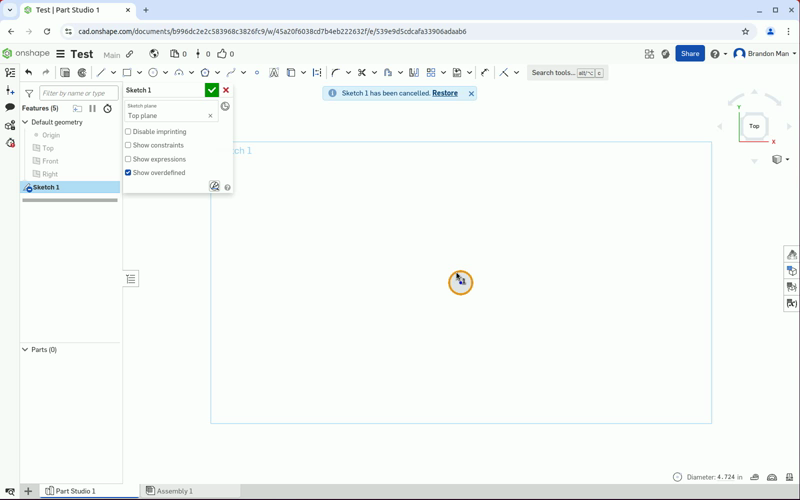
mouse_move(73, 352)
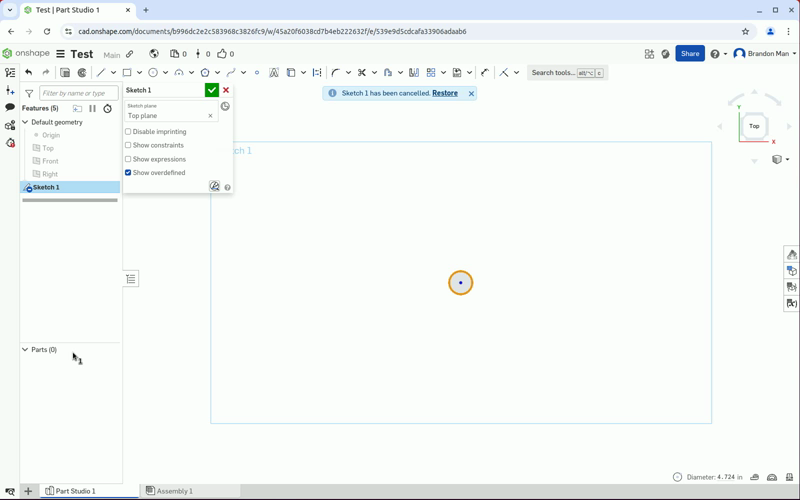
key(shift+y)
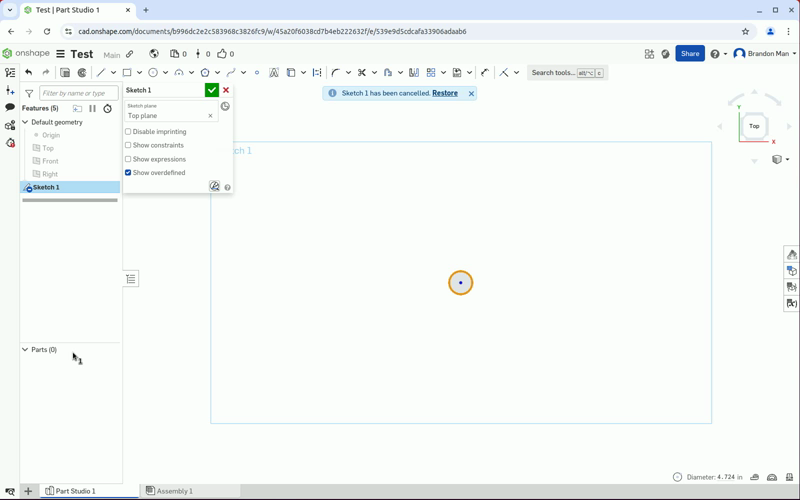
key(shift+e)
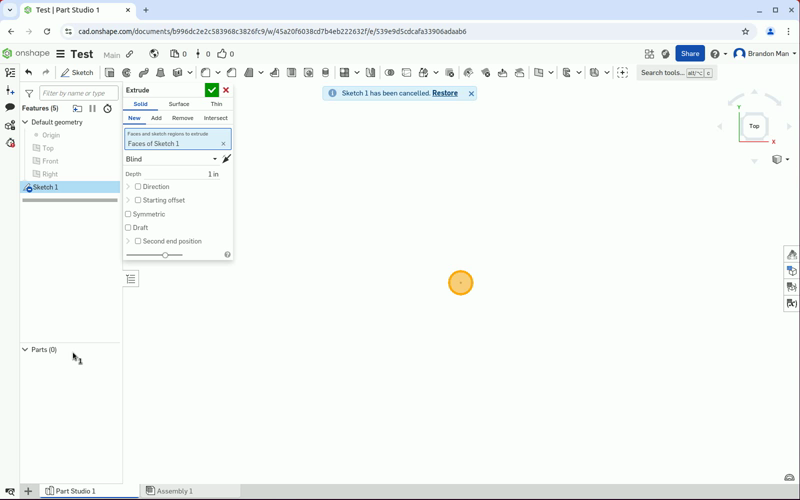
mouse_move(143, 106)
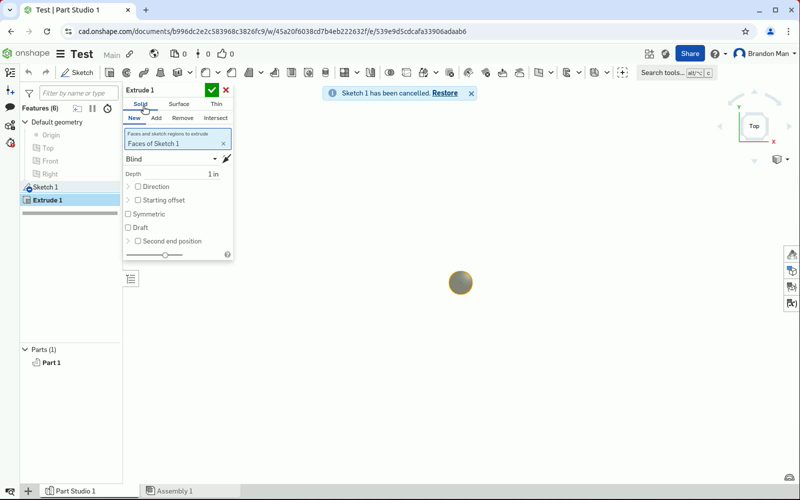
click(143, 106)
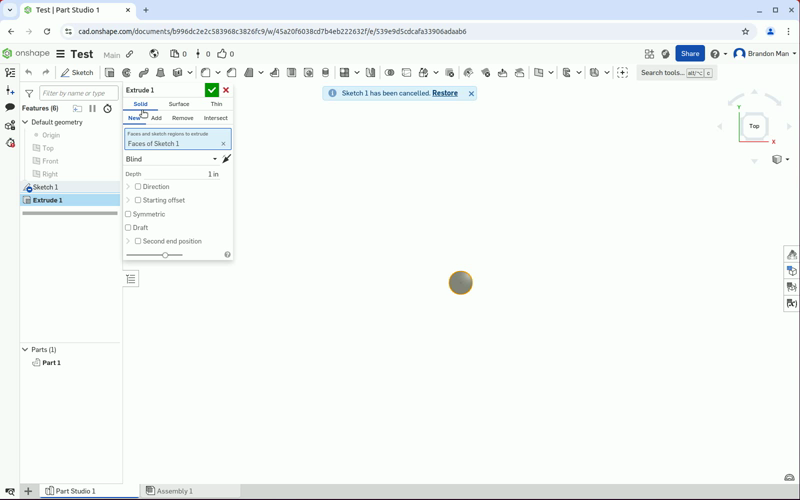
mouse_move(137, 120)
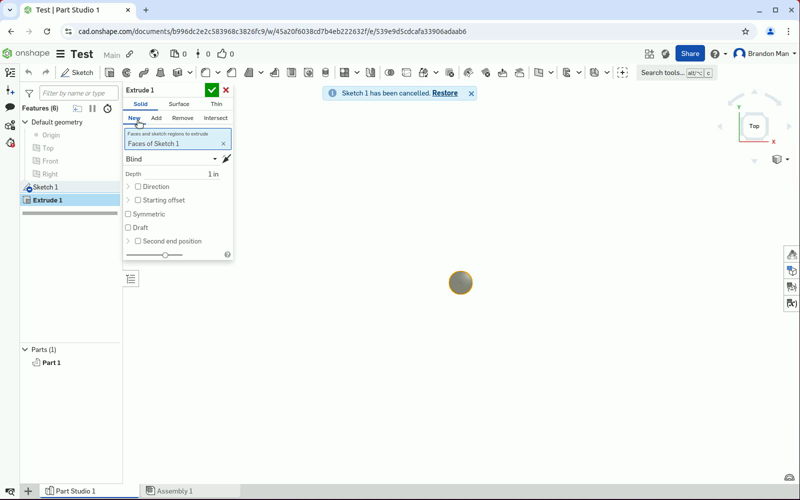
click(137, 120)
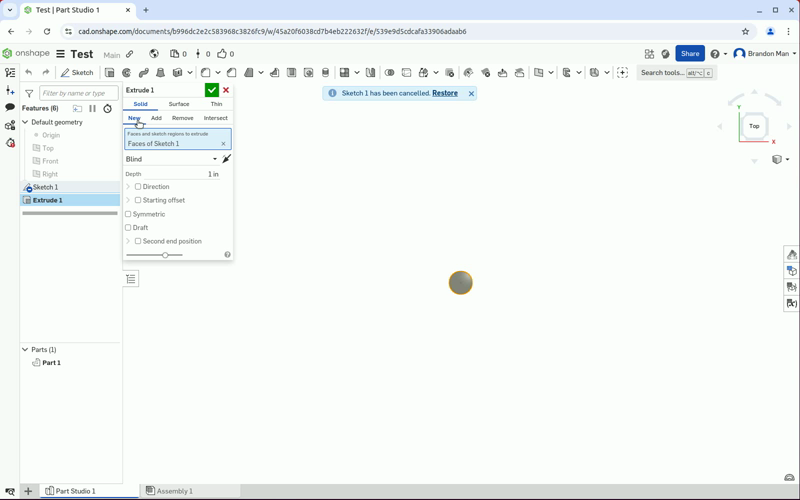
key(tab, 4)
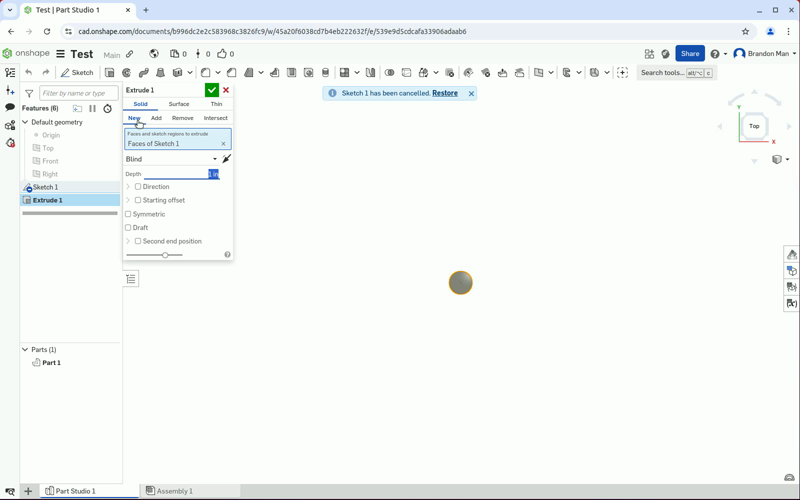
text(23.108)
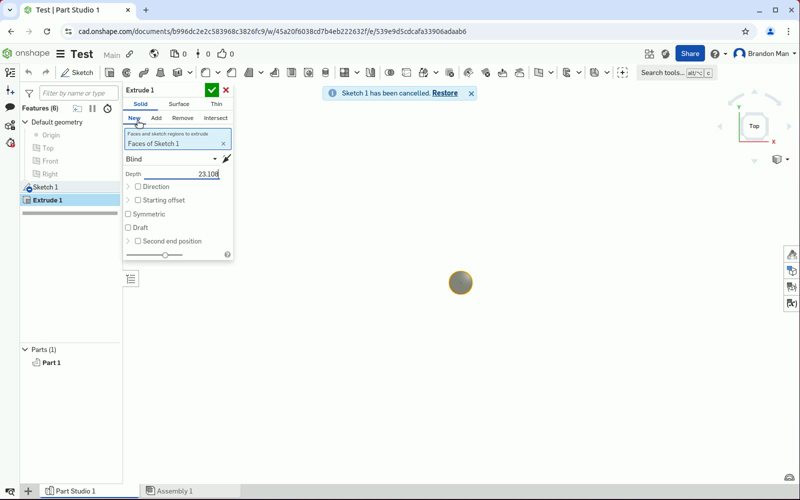
key(enter)
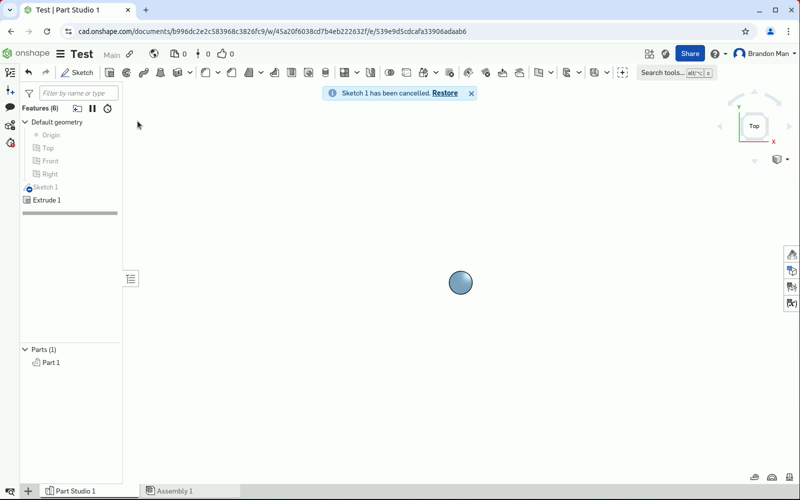
key(shift+h)
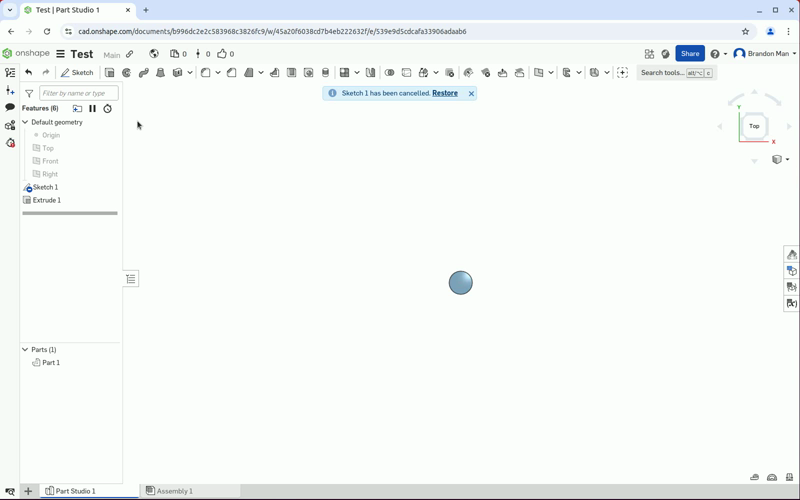
key(shift+h)
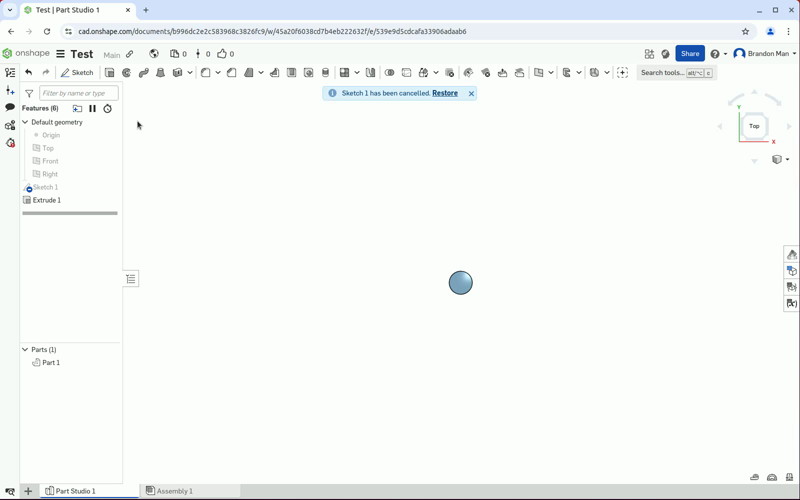
mouse_move(73, 189)
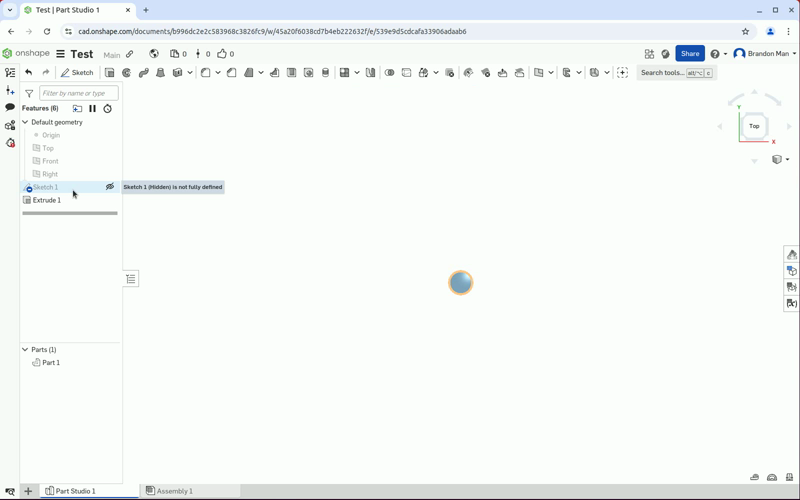
click(73, 189)
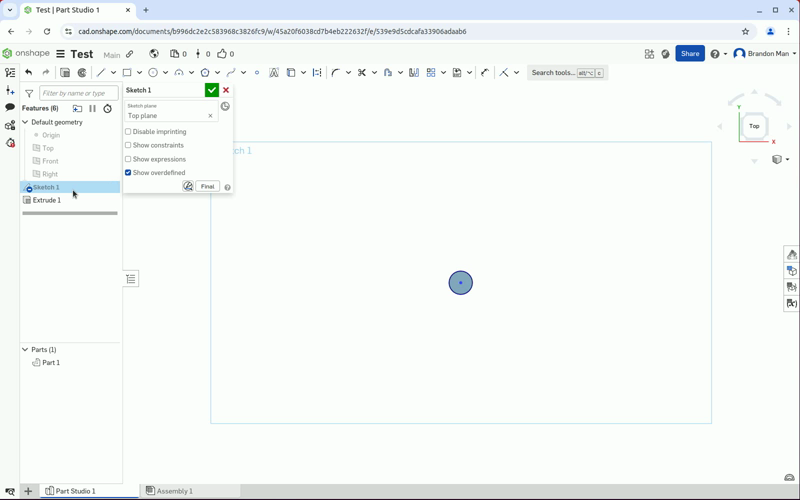
mouse_move(229, 92)
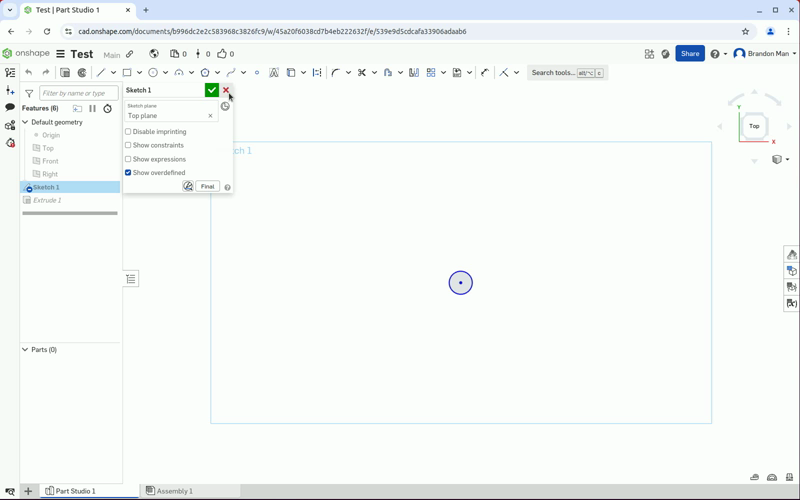
click(229, 92)
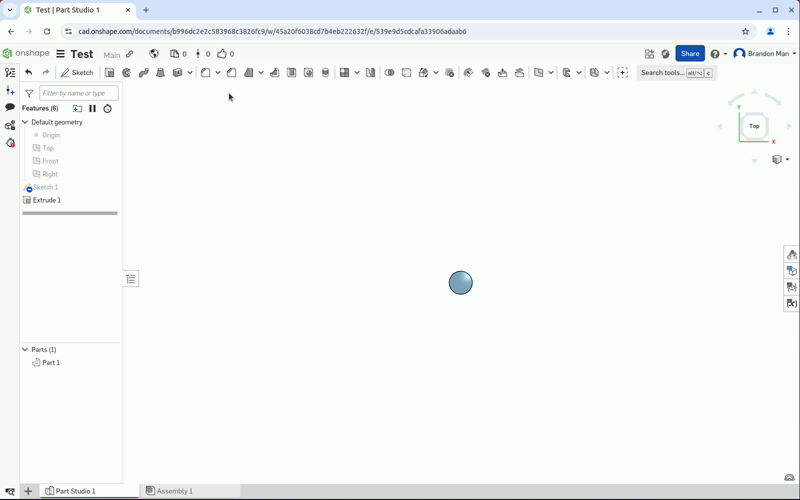
mouse_move(73, 352)
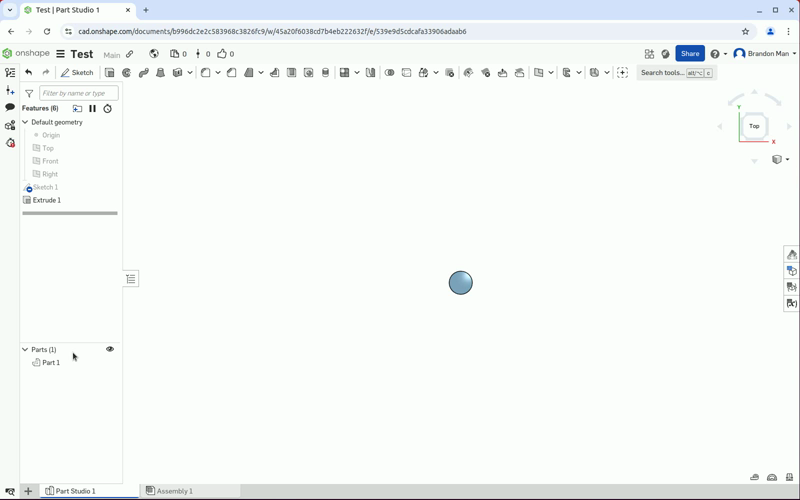
key(y)
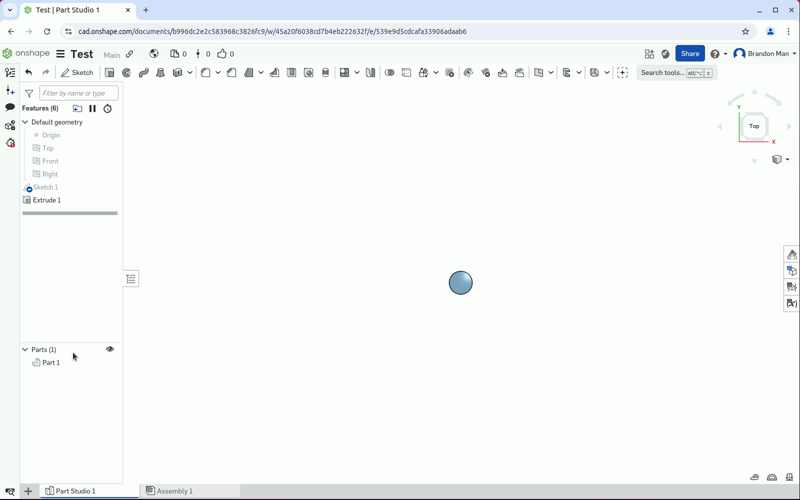
key(shift+p)
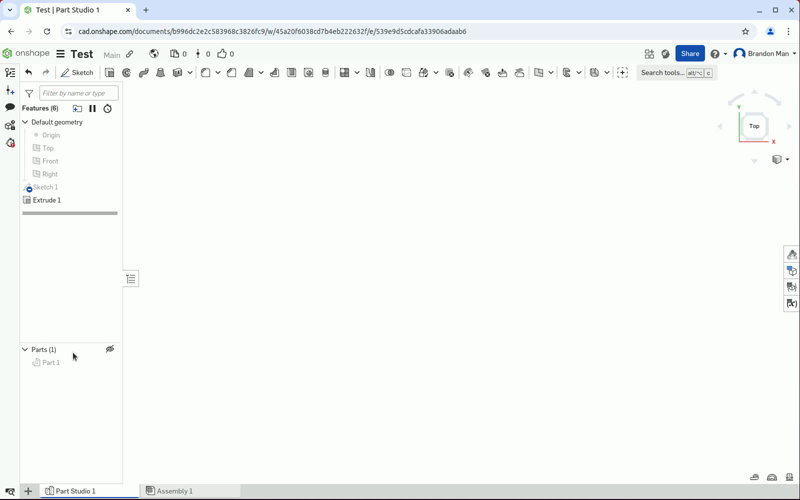
key(space)
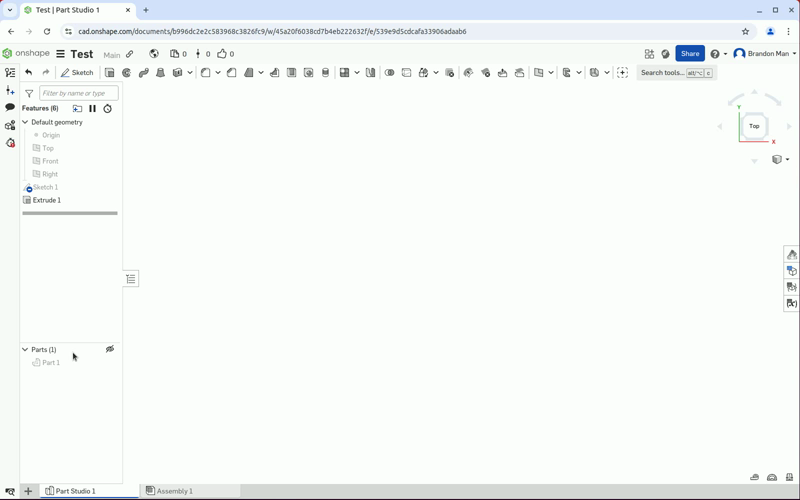
key_down(shift)
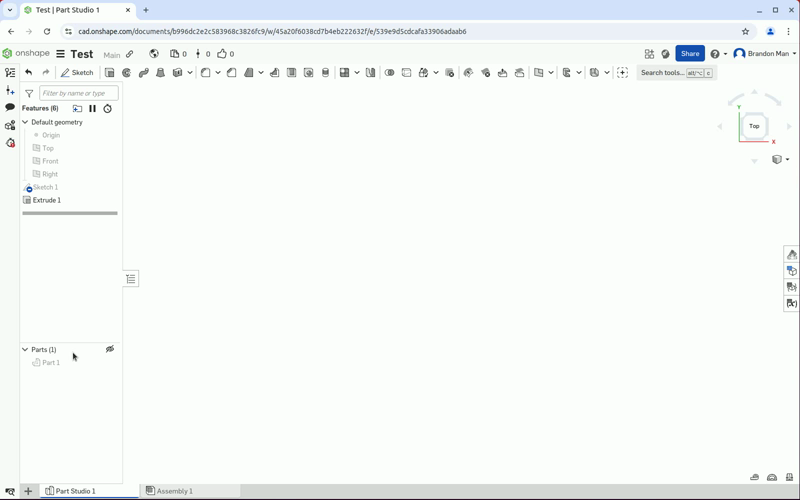
key(up)
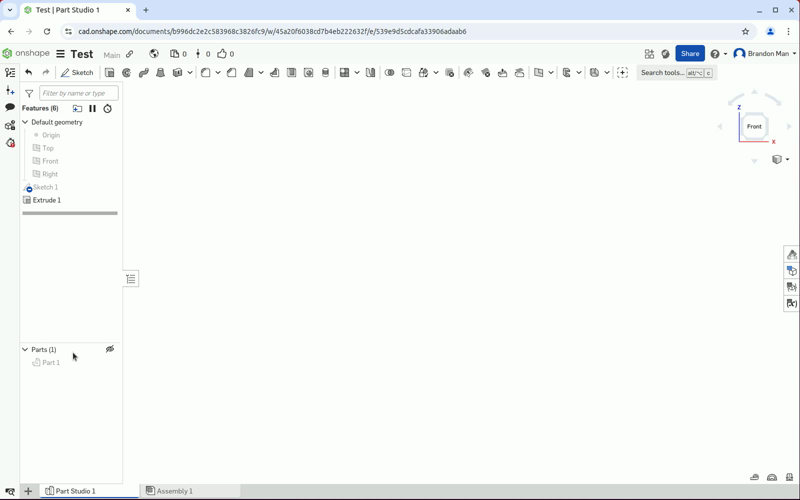
key_up(shift)
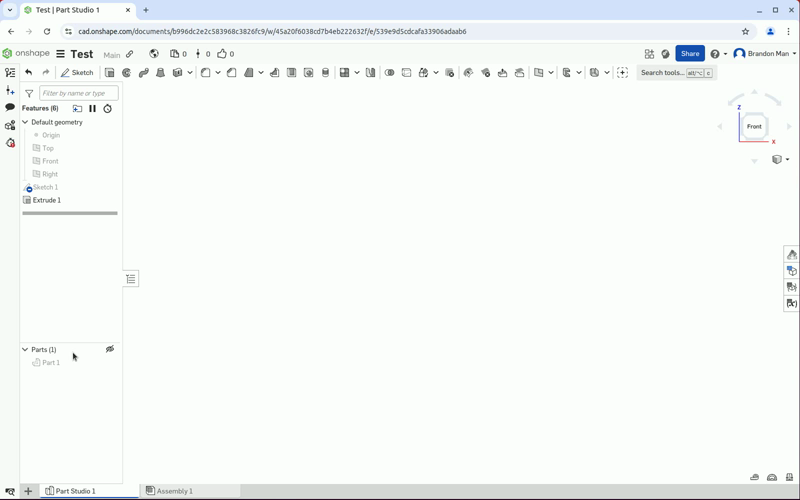
key(space)
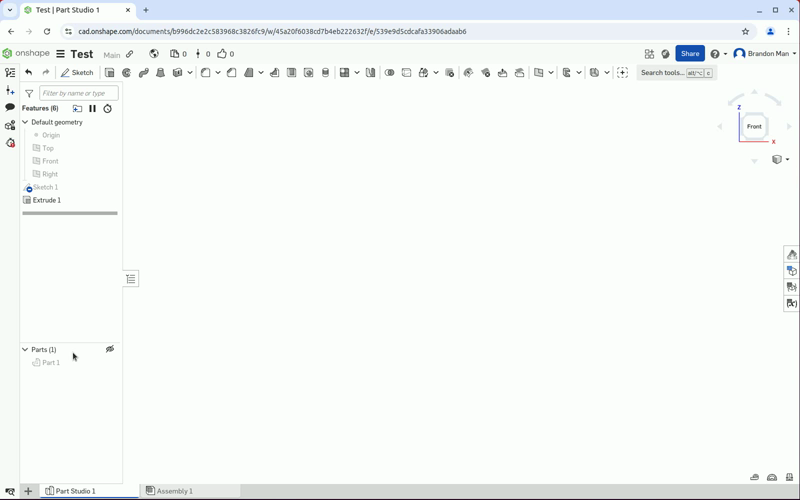
key_down(shift)
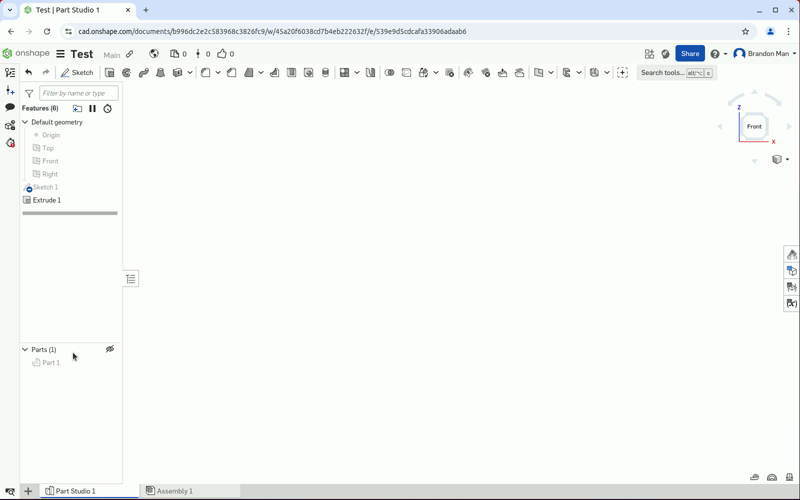
key(left)
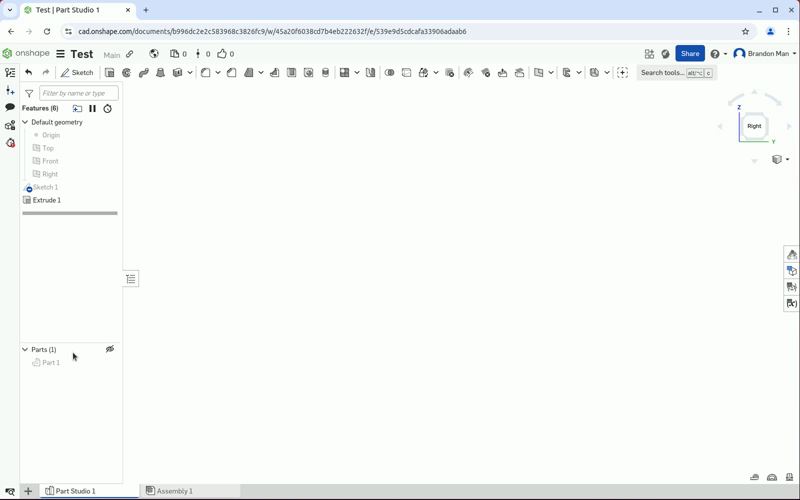
key_up(shift)
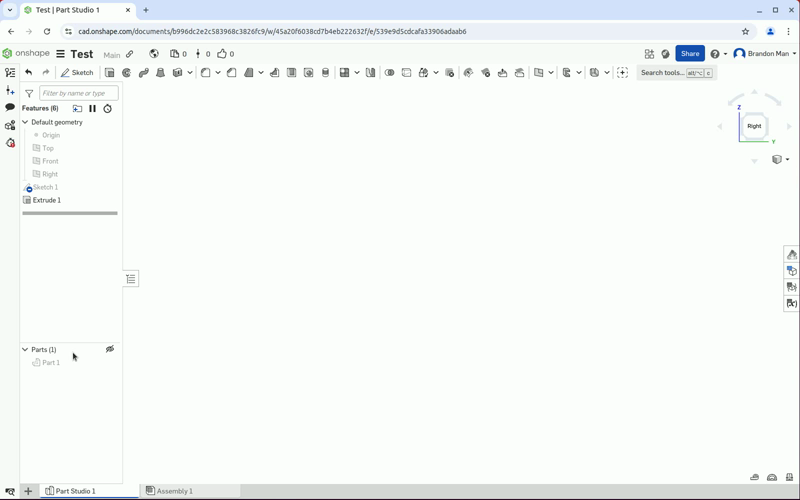
mouse_move(73, 352)
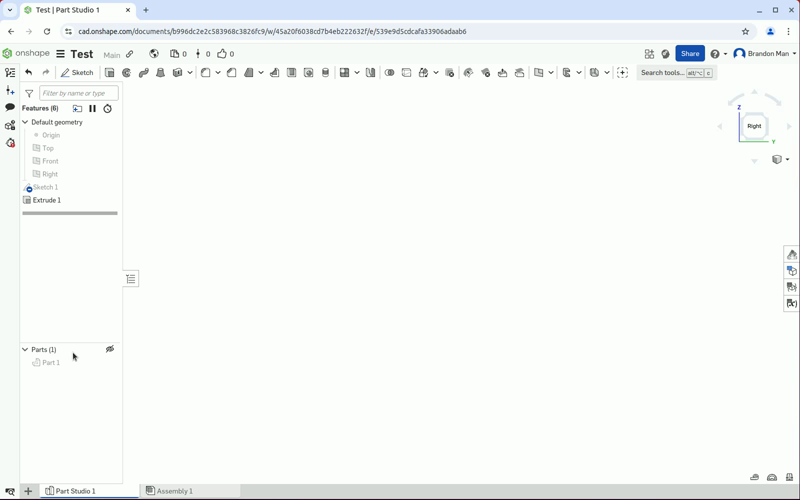
key(shift+y)
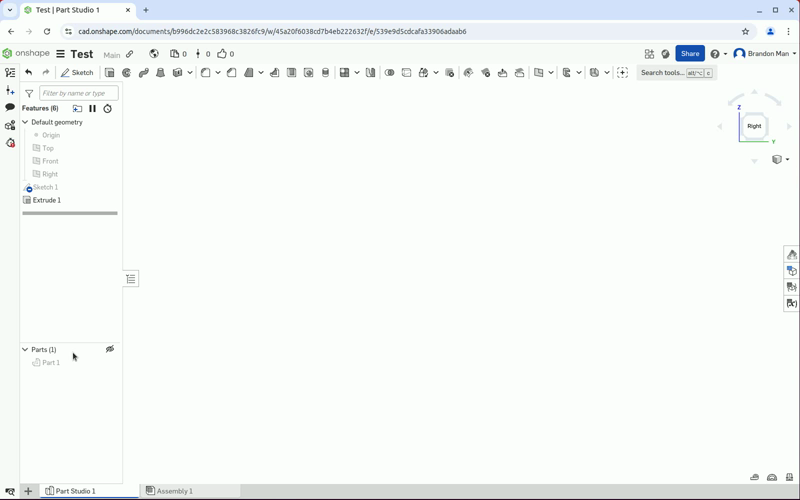
key(shift+s)
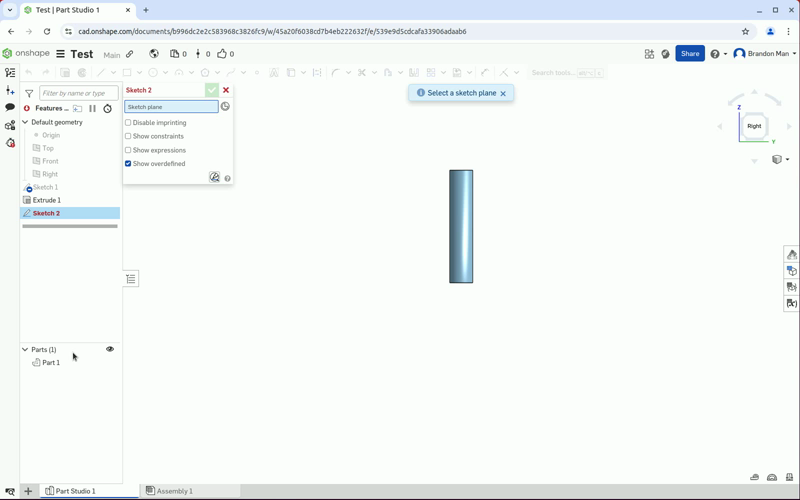
mouse_move(73, 176)
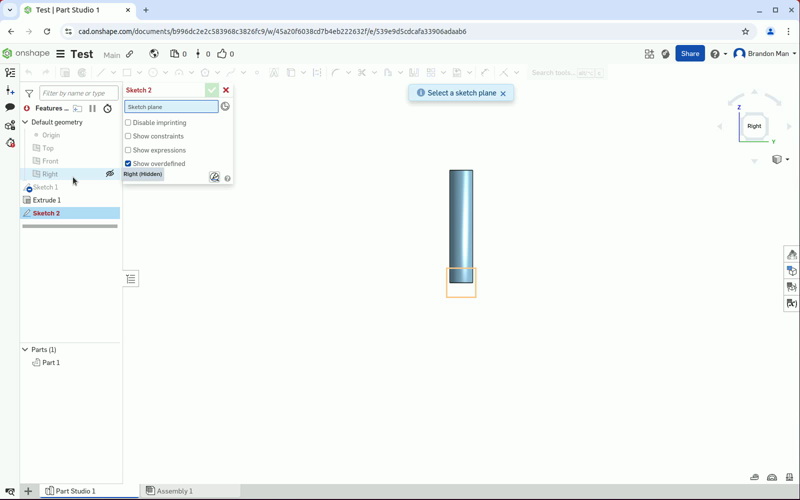
click(73, 176)
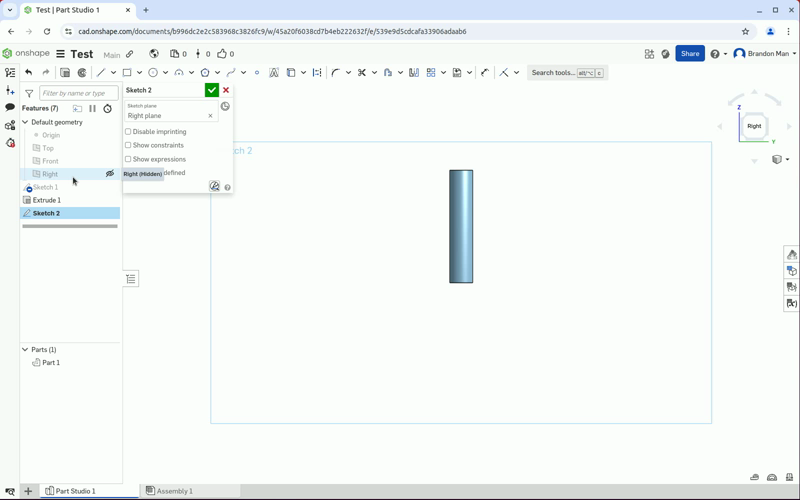
mouse_move(73, 352)
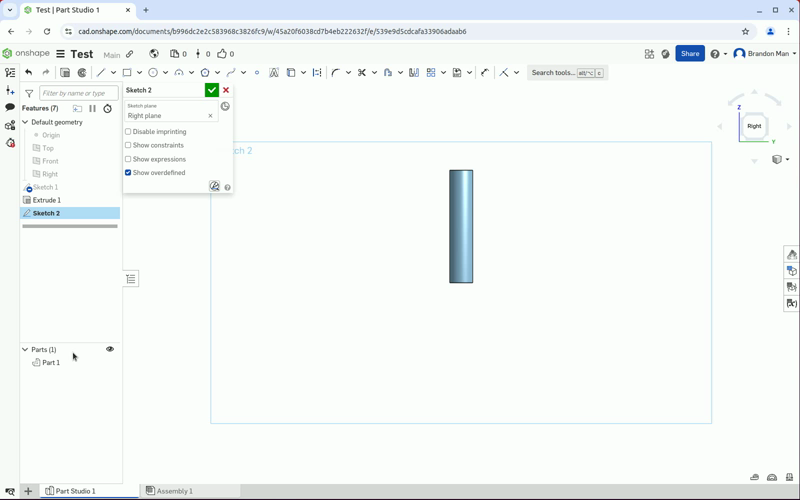
key(y)
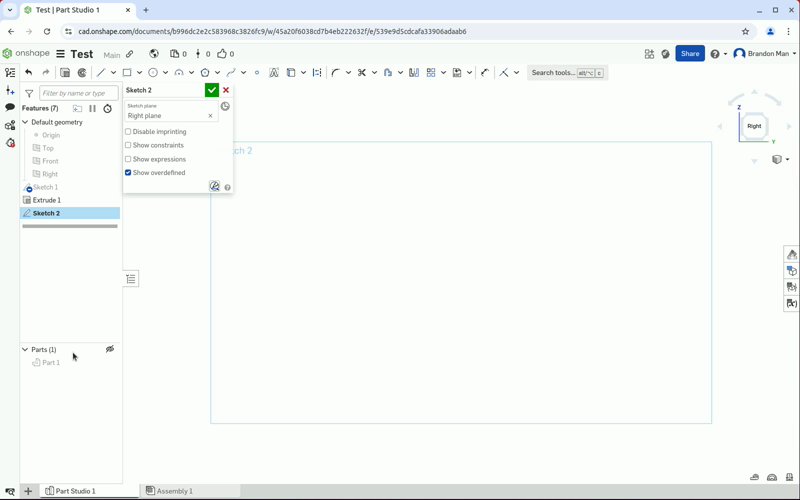
key(l)
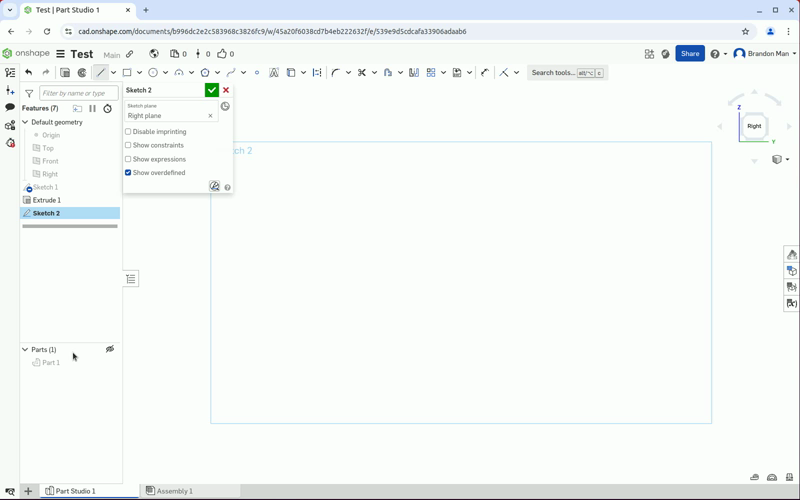
key_down(shift)
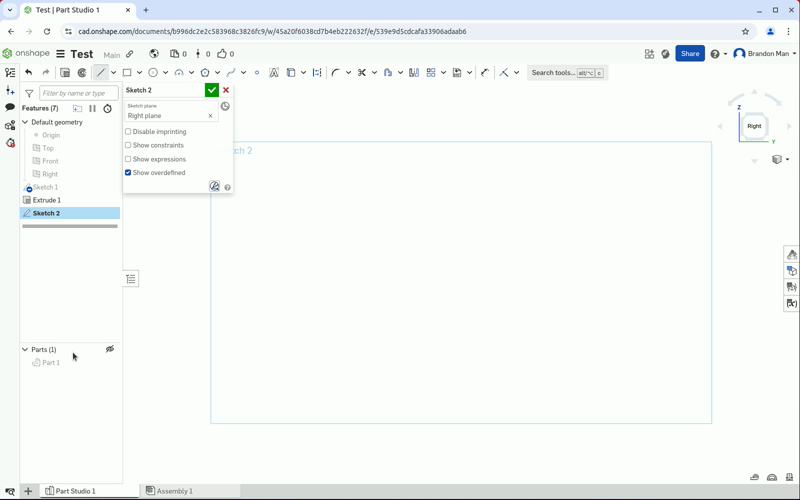
mouse_move(453, 200)
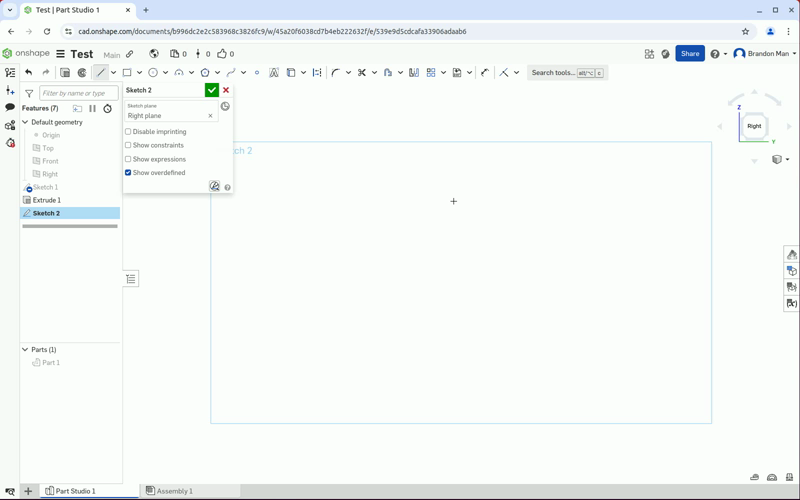
click(453, 200)
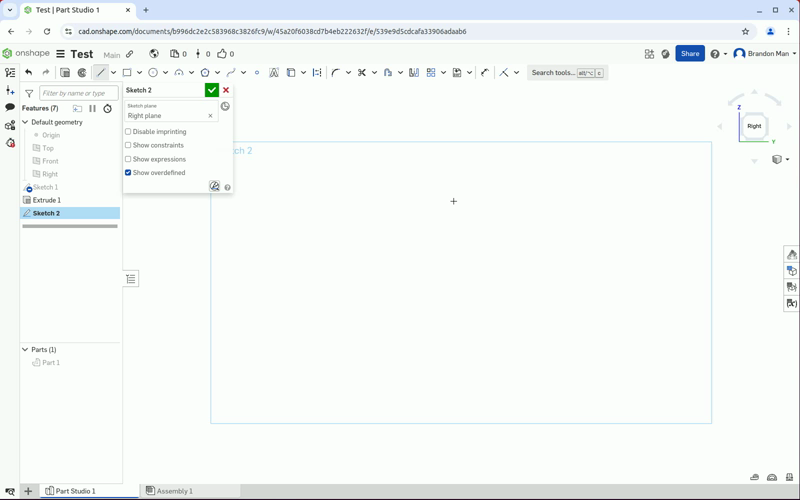
key_up(shift)
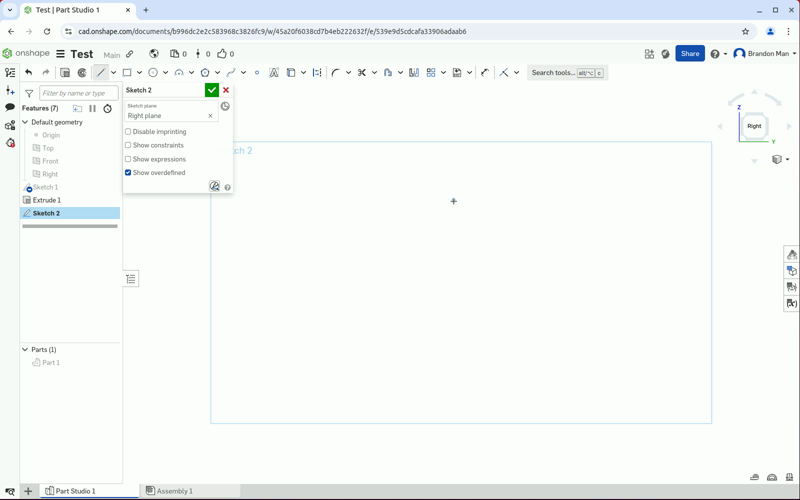
key_down(shift)
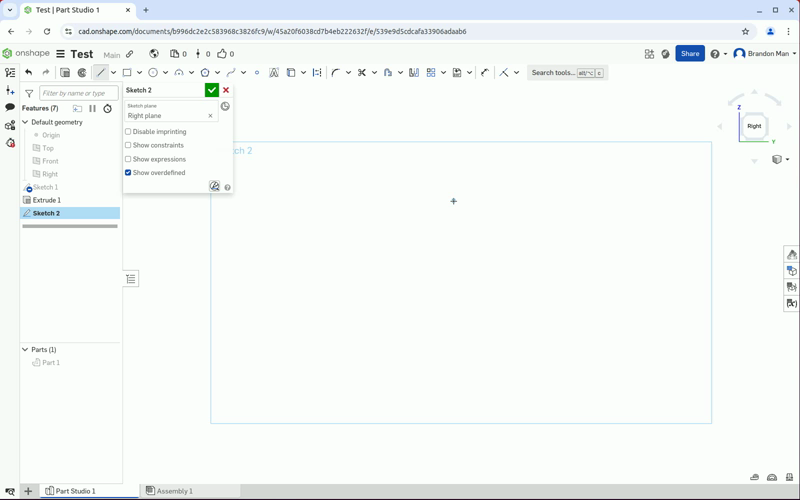
mouse_move(483, 200)
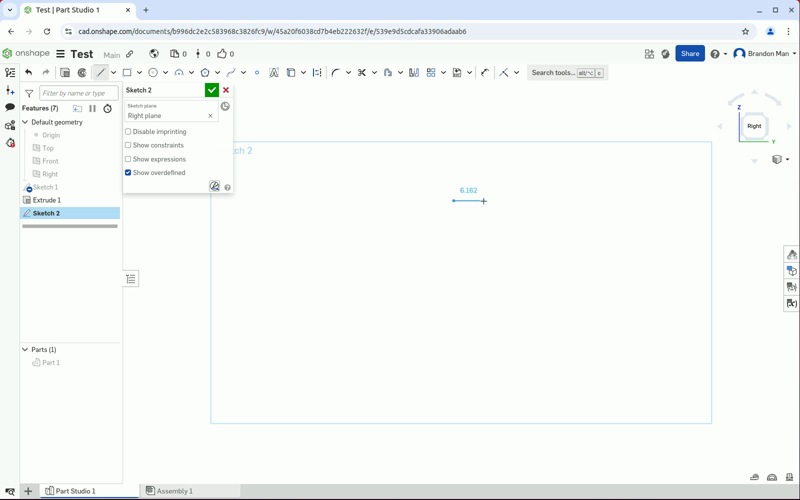
mouse_move(470, 200)
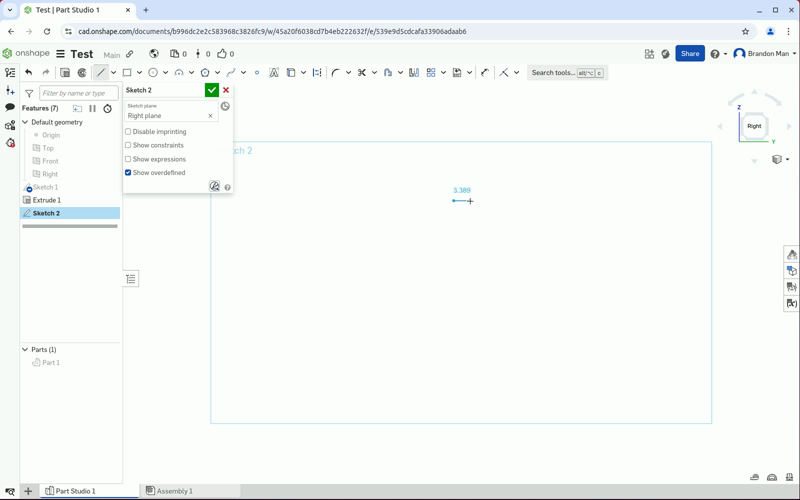
click(470, 200)
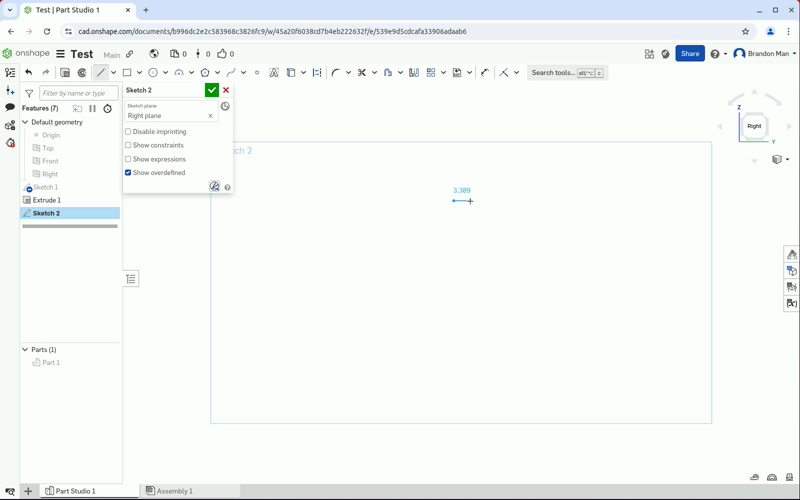
key_up(shift)
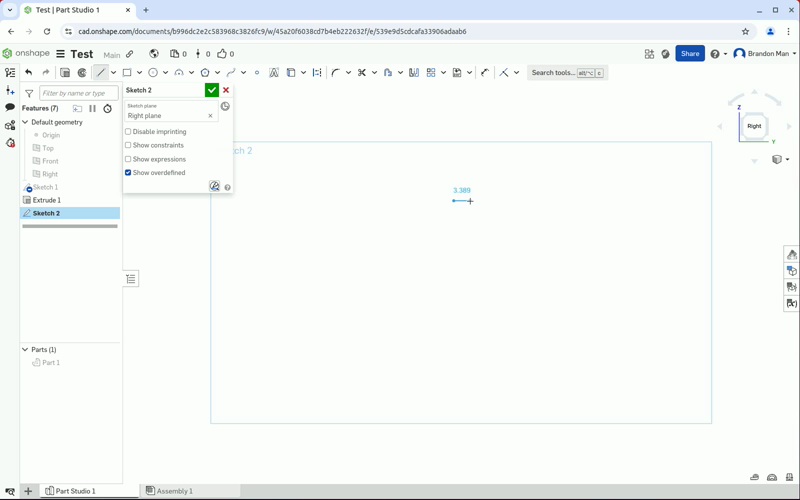
key_down(shift)
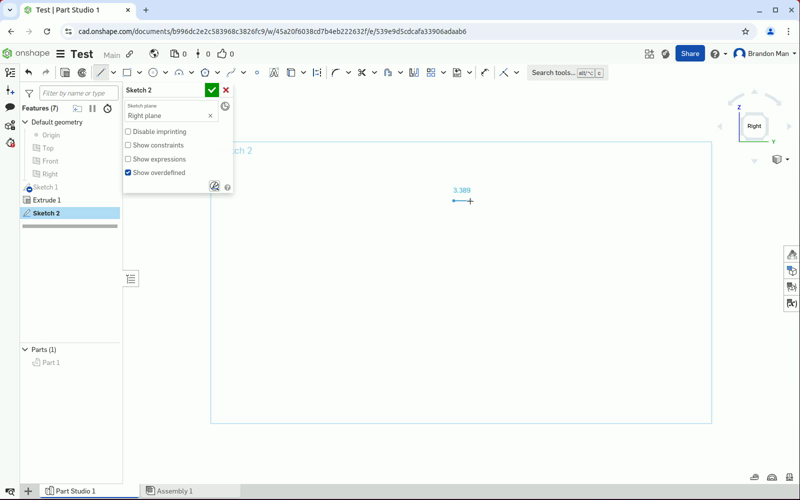
mouse_move(500, 200)
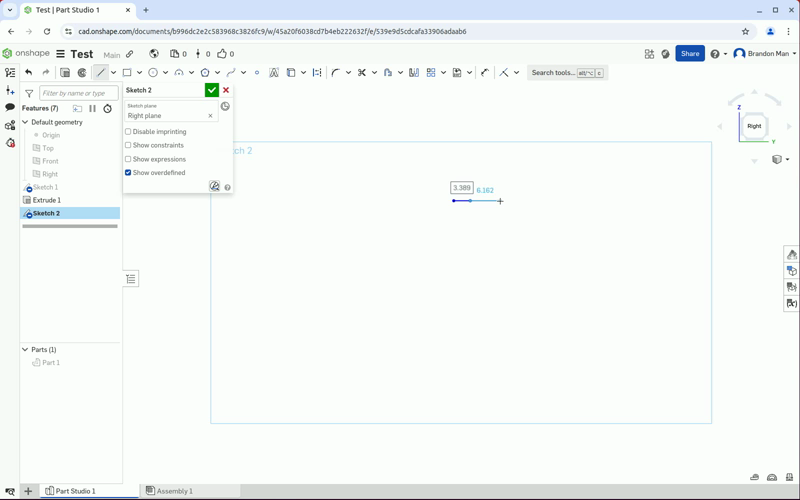
mouse_move(470, 184)
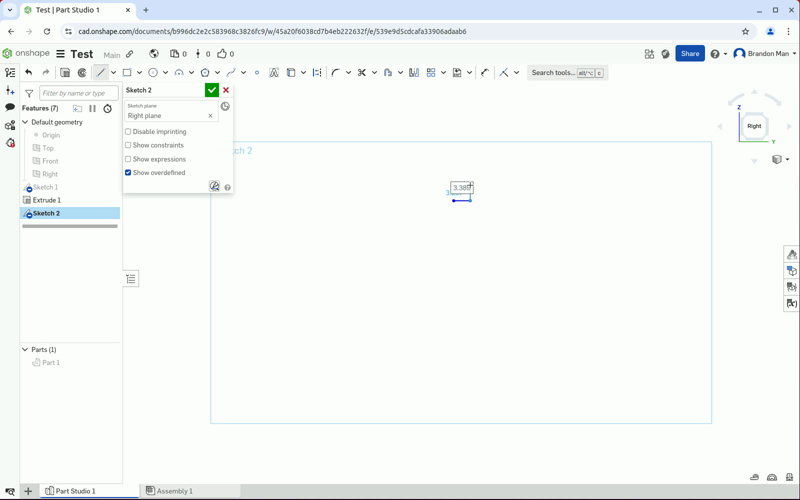
click(470, 184)
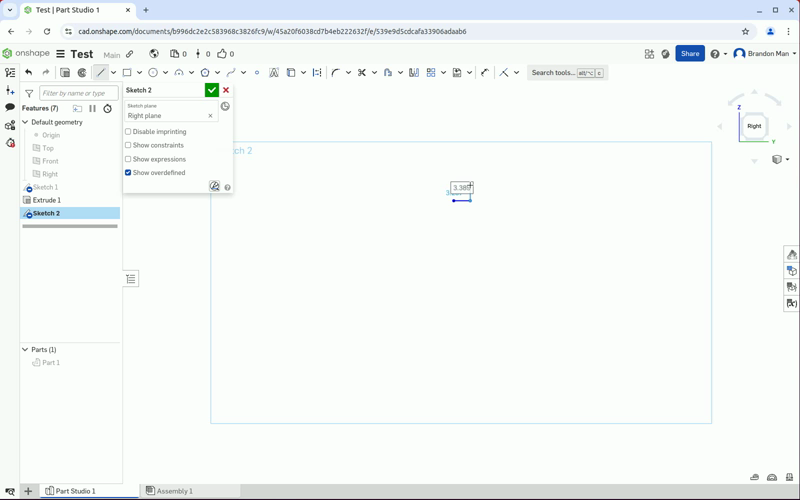
key_up(shift)
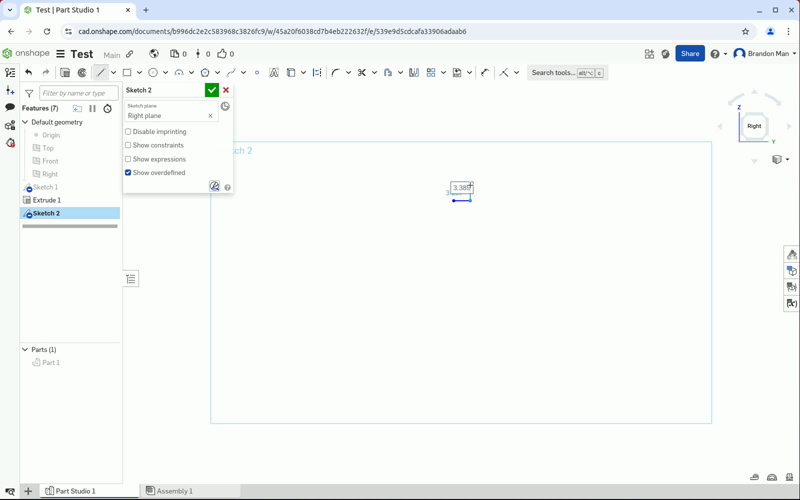
key_down(shift)
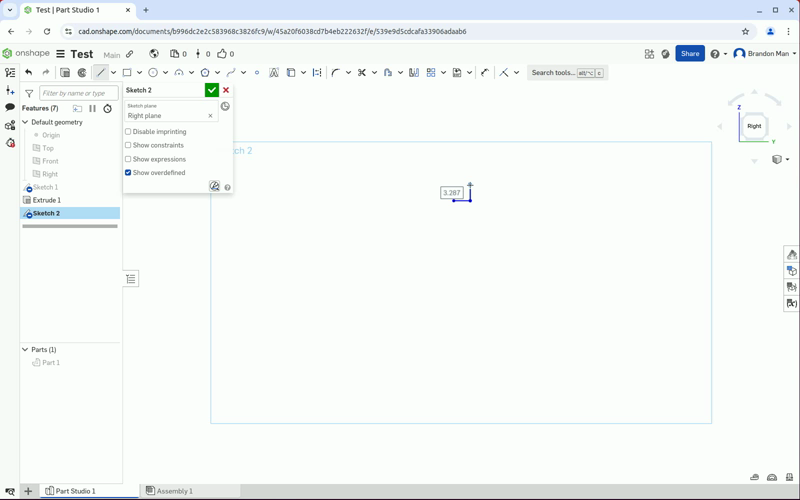
mouse_move(500, 184)
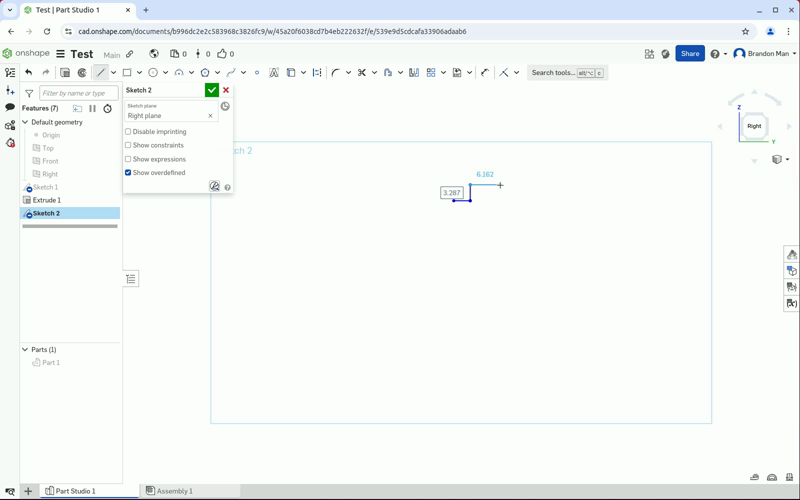
mouse_move(453, 184)
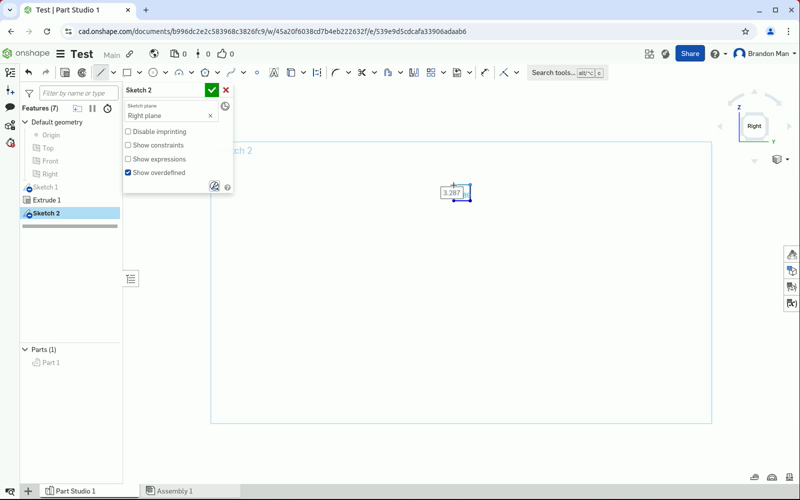
click(453, 184)
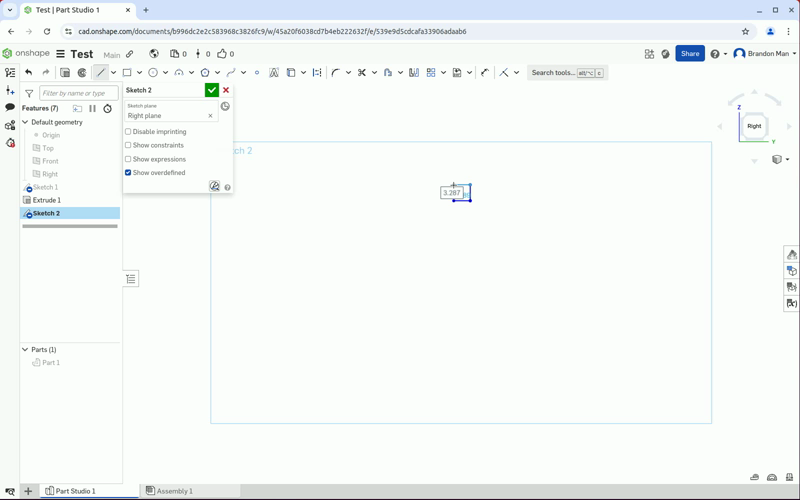
key_up(shift)
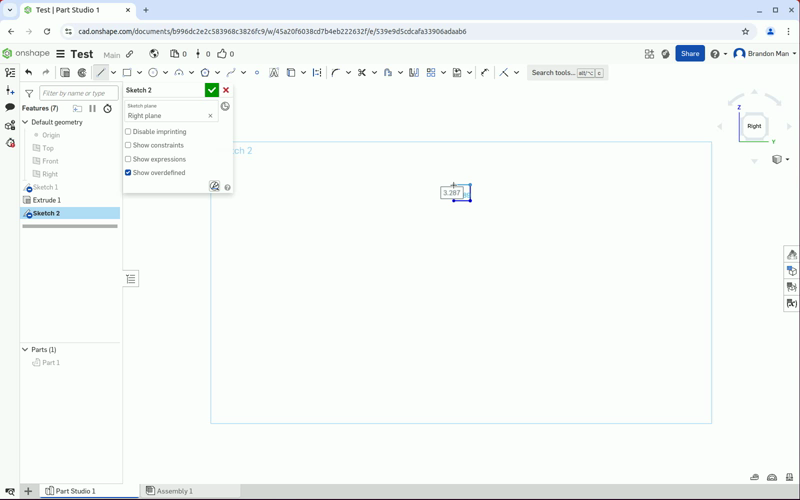
mouse_move(483, 184)
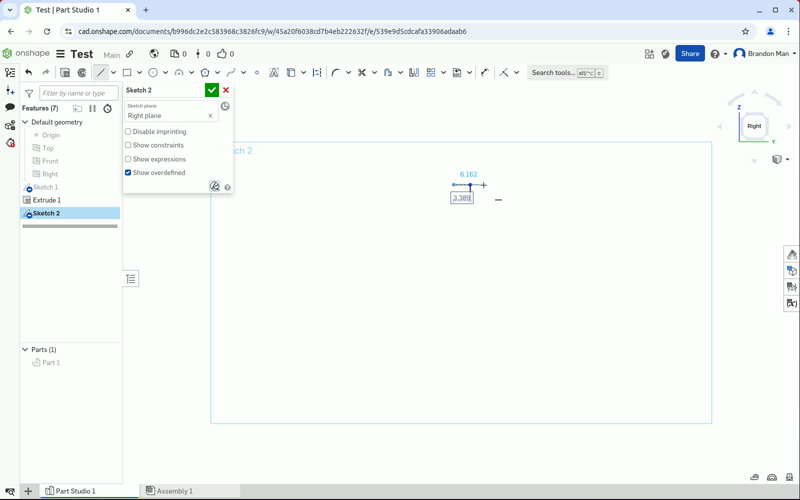
key_down(shift)
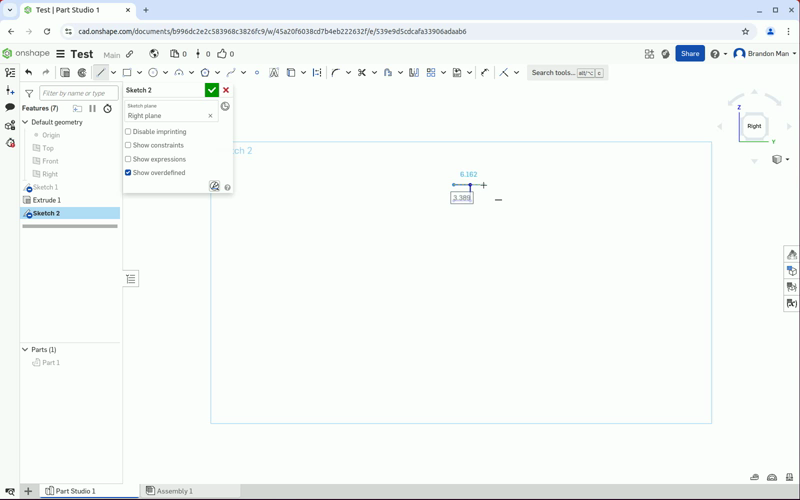
mouse_move(453, 200)
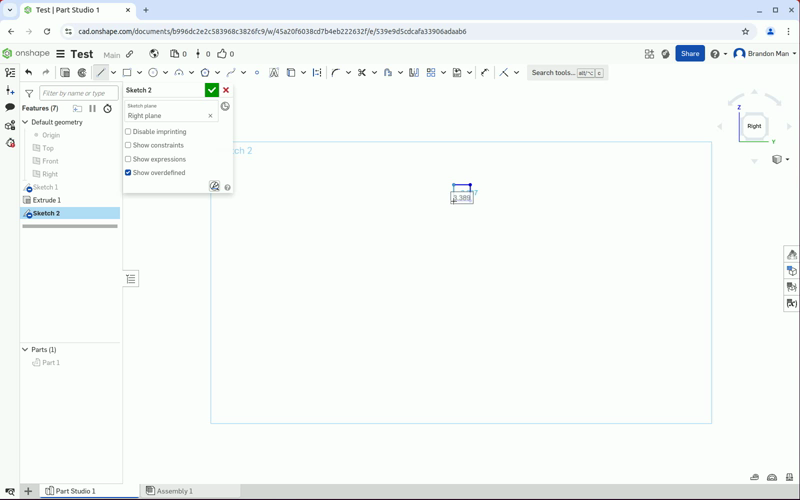
key_up(shift)
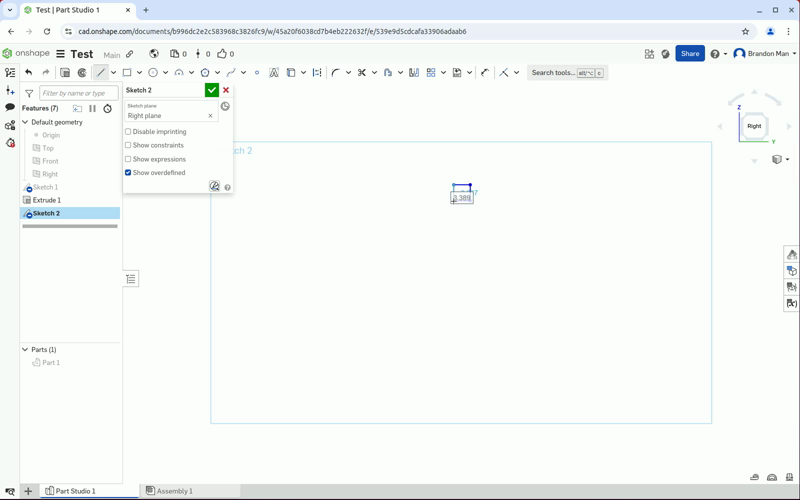
click(453, 200)
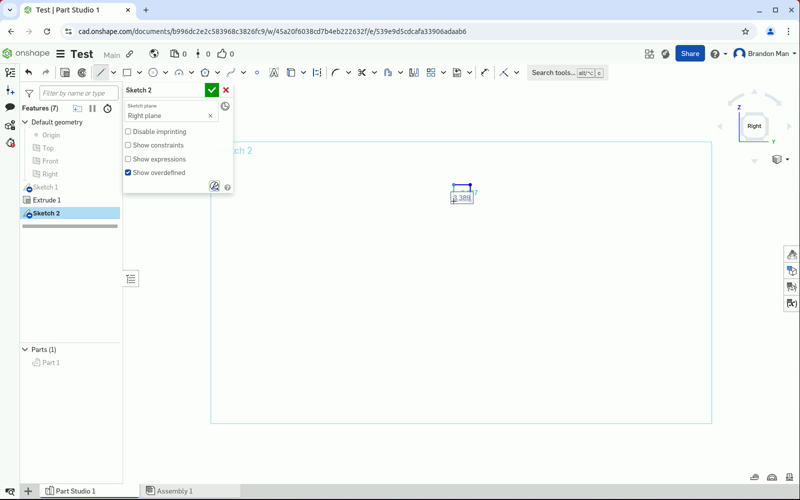
key(esc)
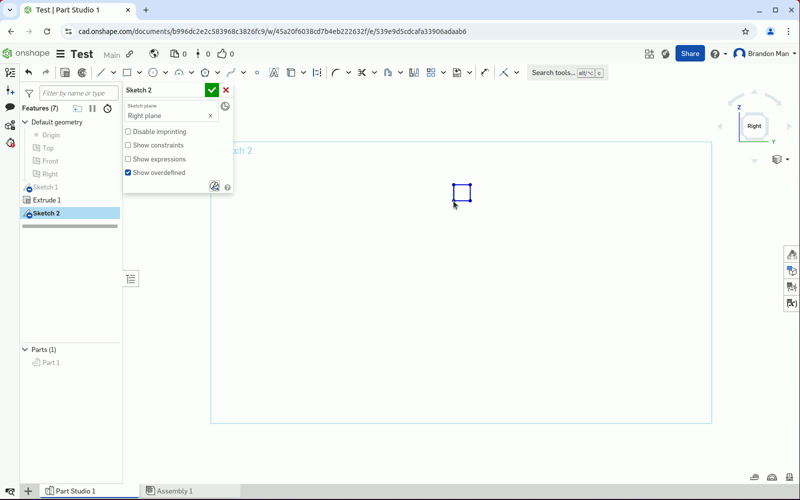
mouse_move(458, 185)
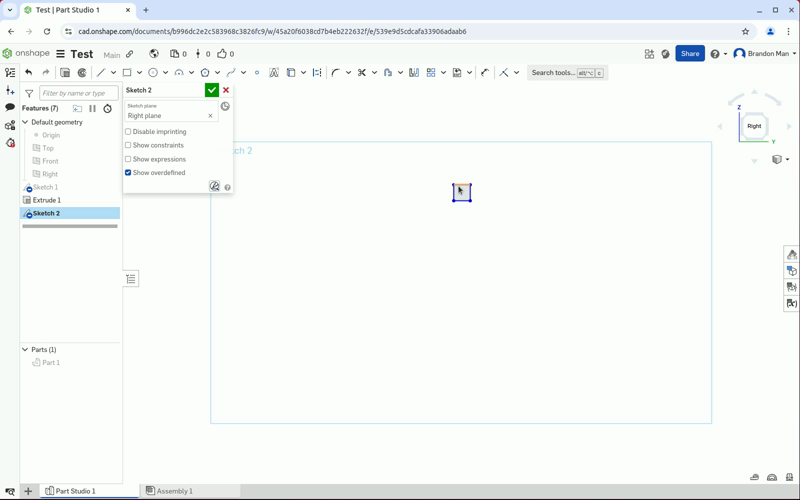
scroll(6)
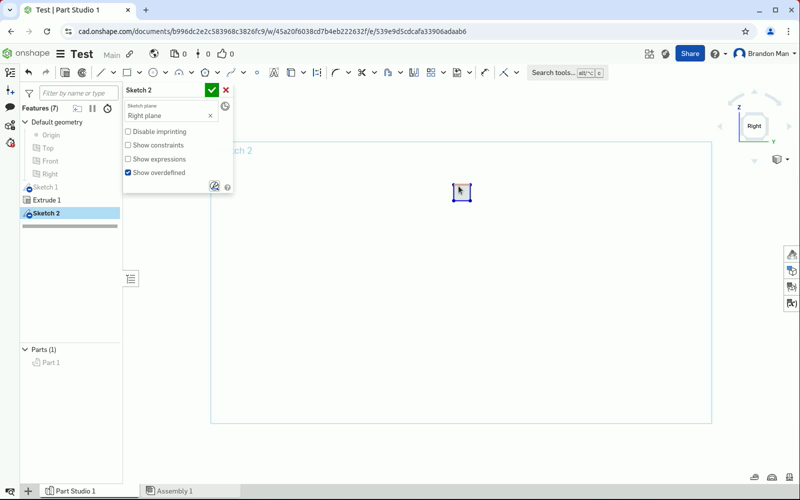
scroll(6)
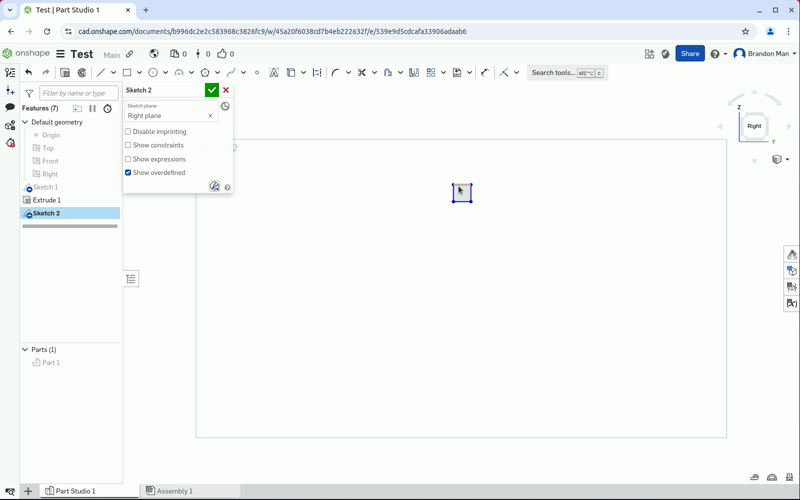
scroll(6)
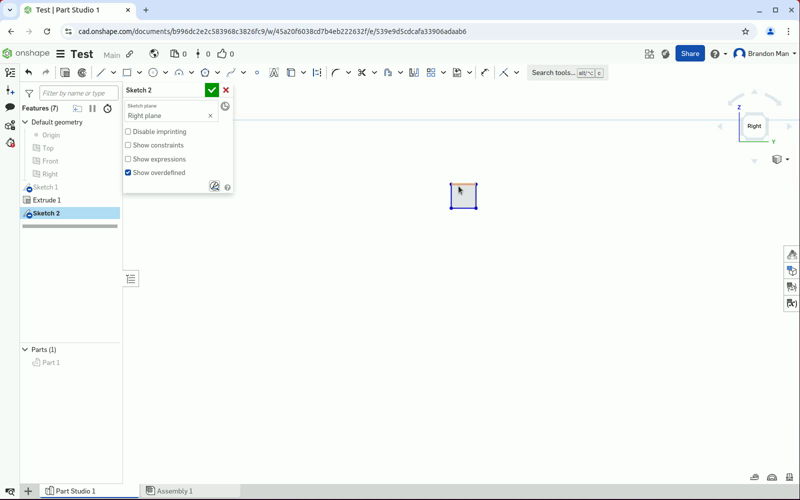
scroll(6)
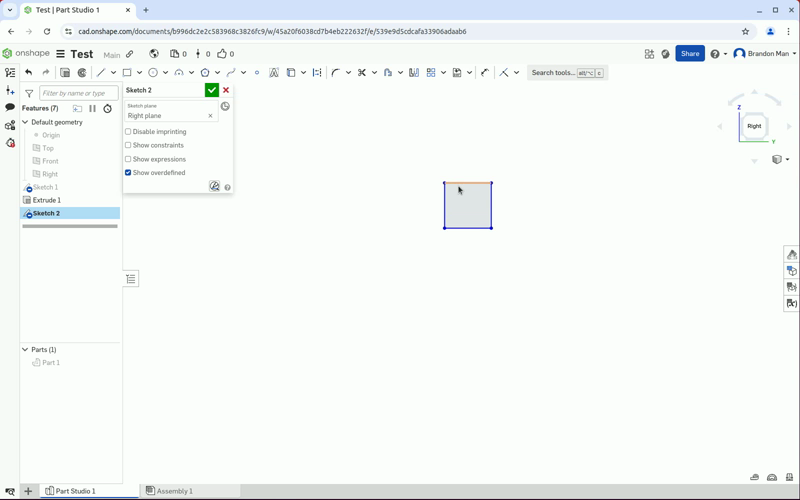
scroll(6)
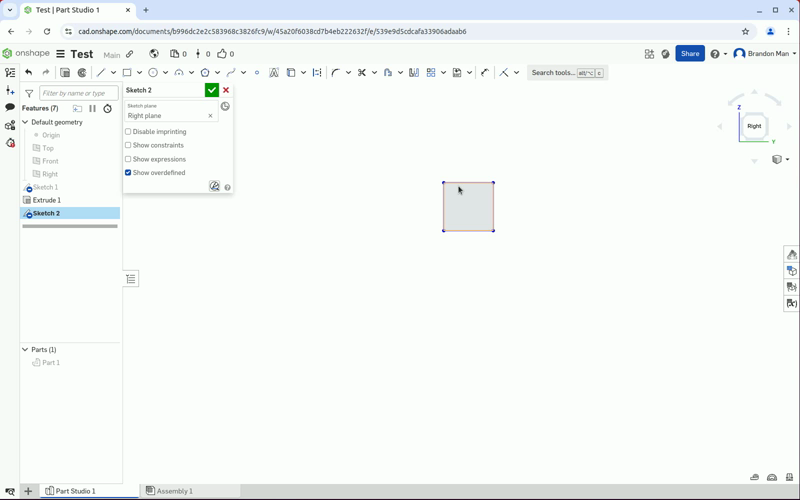
scroll(6)
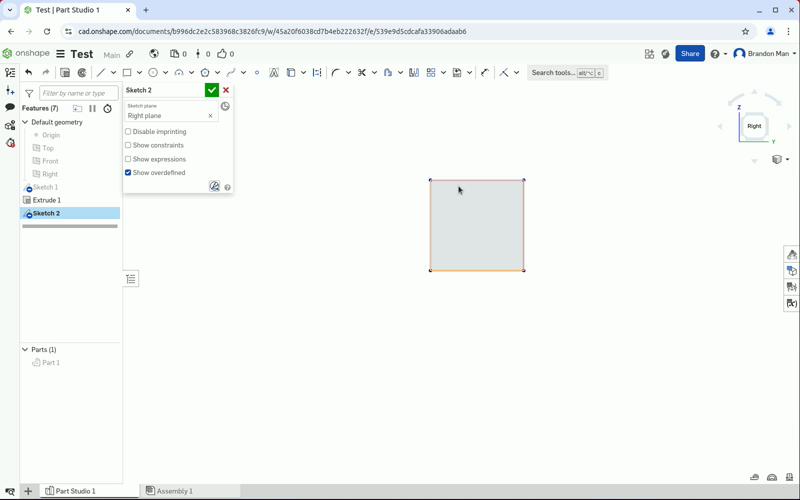
scroll(6)
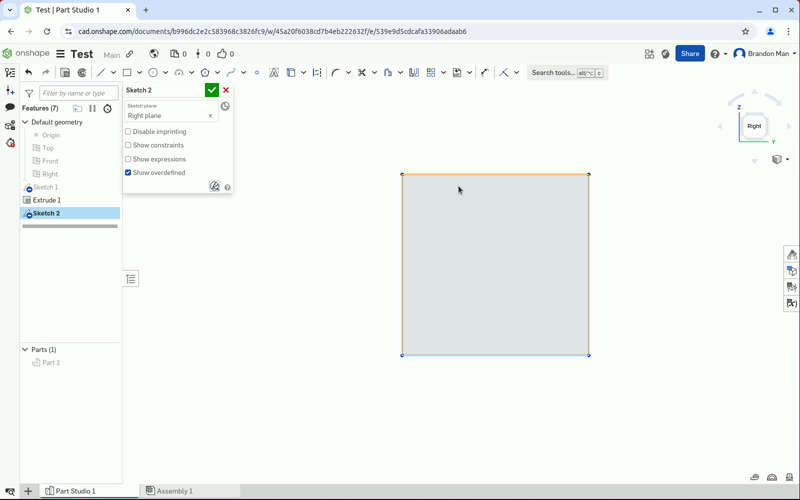
click(458, 185)
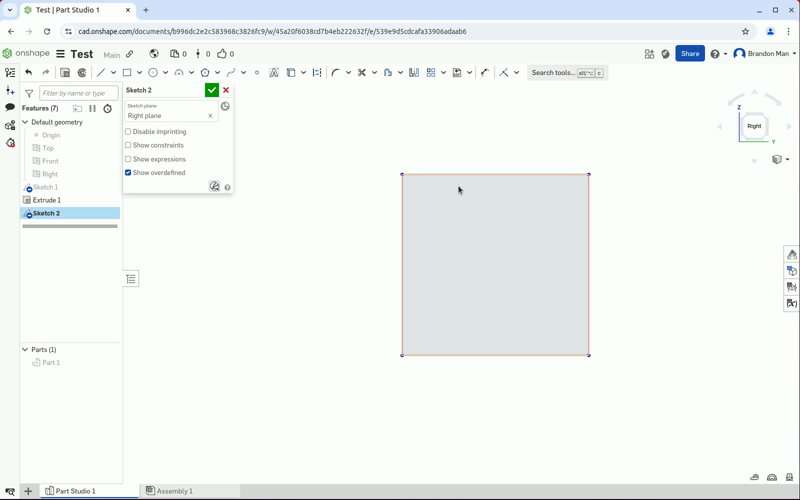
scroll(-6)
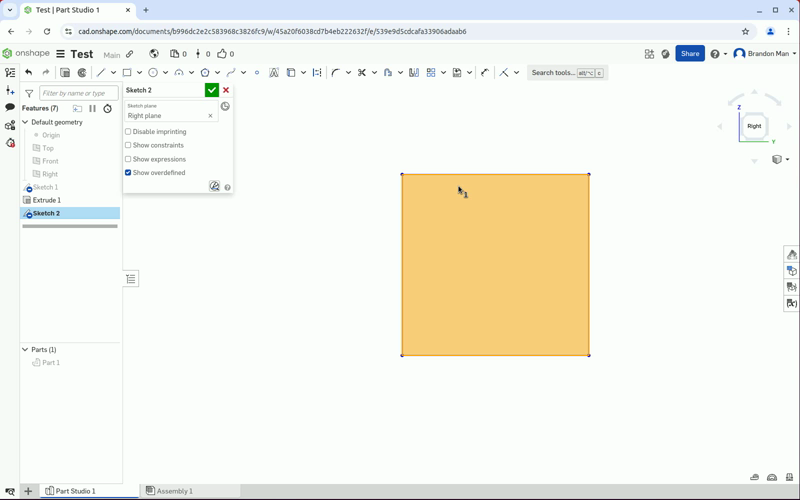
scroll(-6)
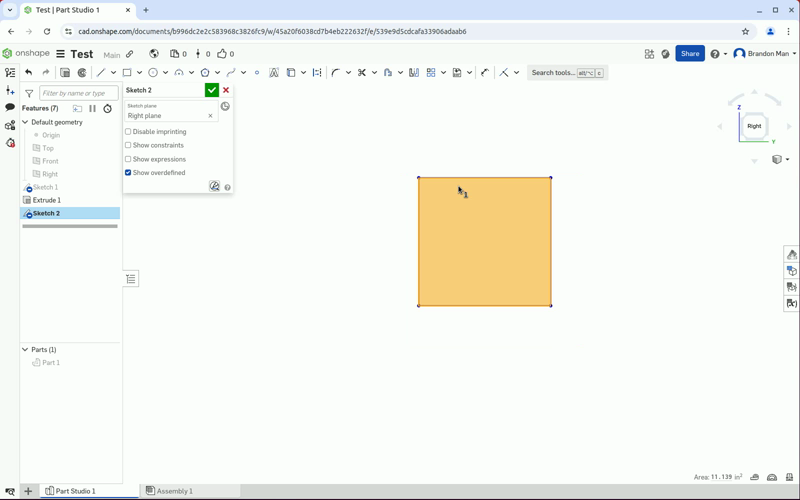
scroll(-6)
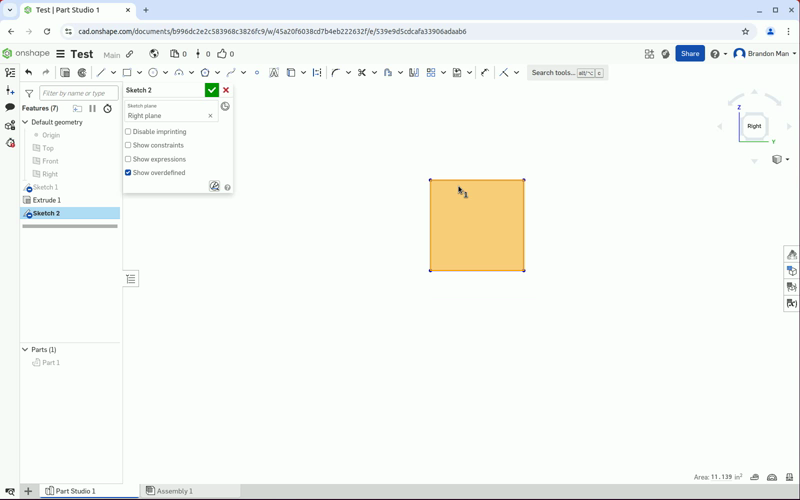
scroll(-6)
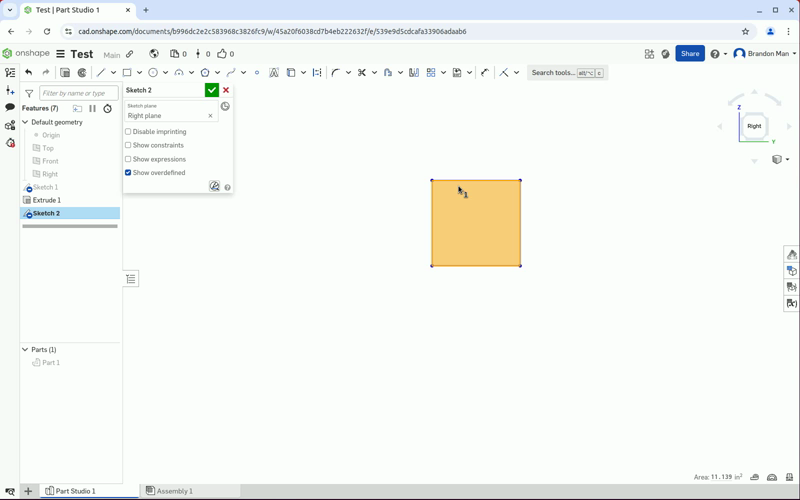
scroll(-6)
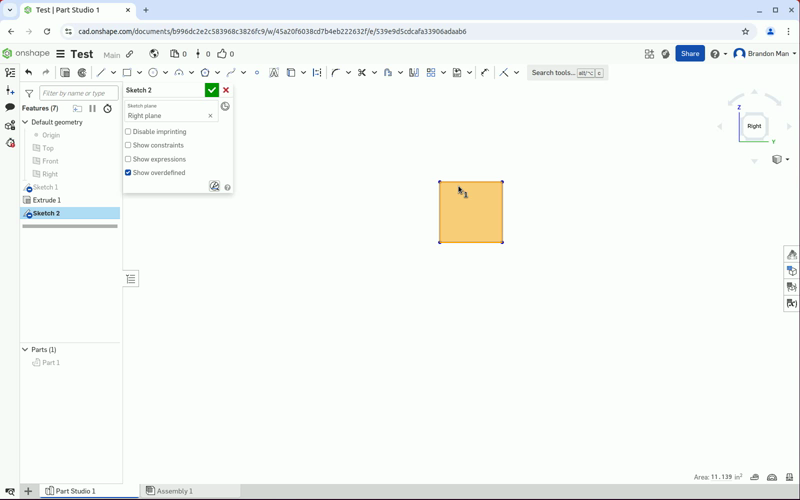
scroll(-6)
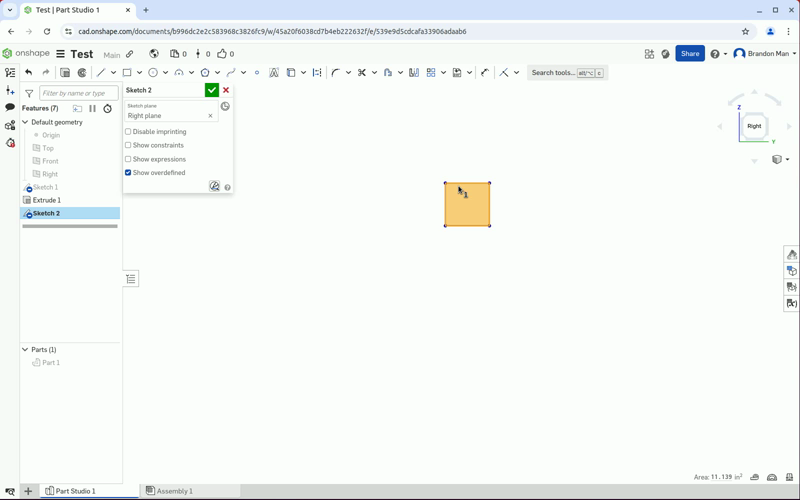
scroll(-6)
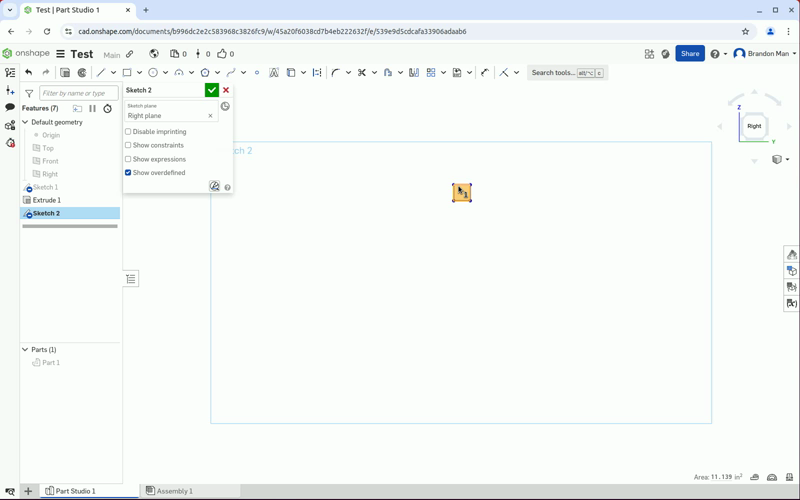
mouse_move(73, 352)
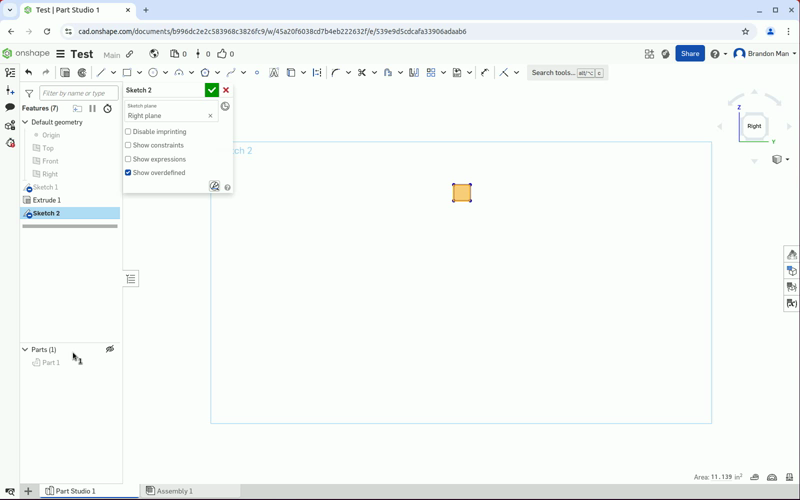
key(shift+y)
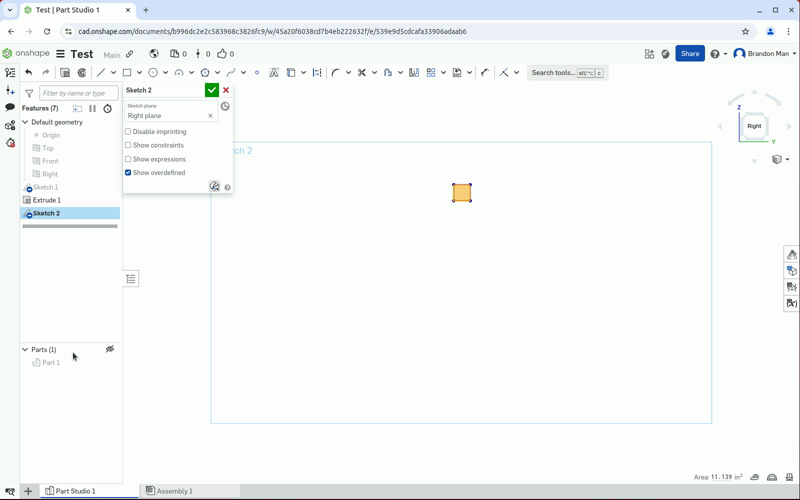
key(shift+e)
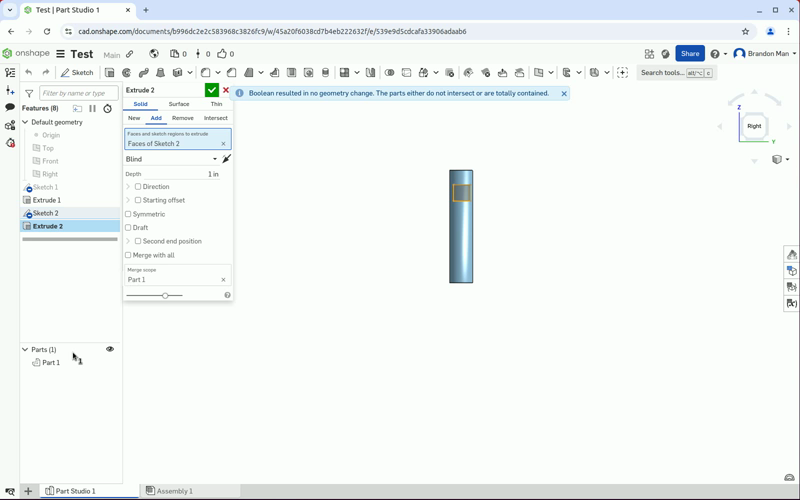
mouse_move(143, 106)
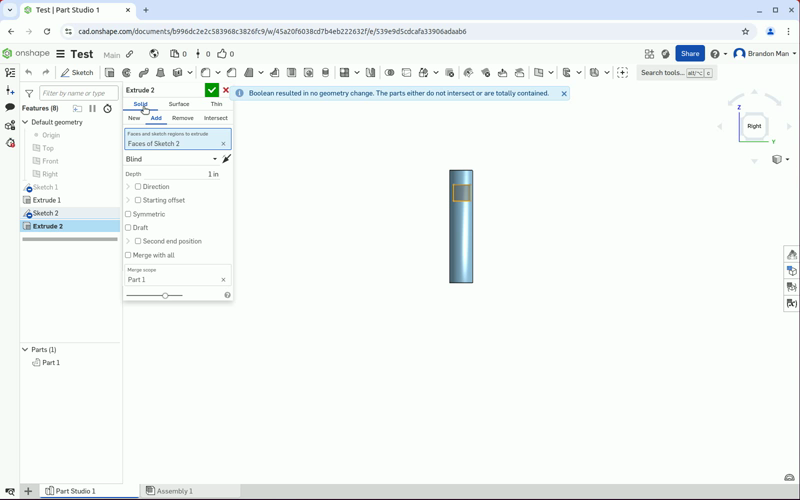
click(143, 106)
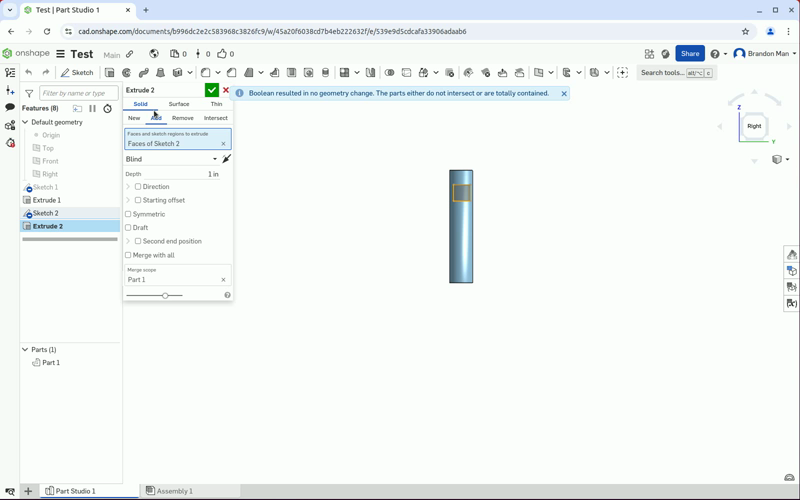
mouse_move(186, 120)
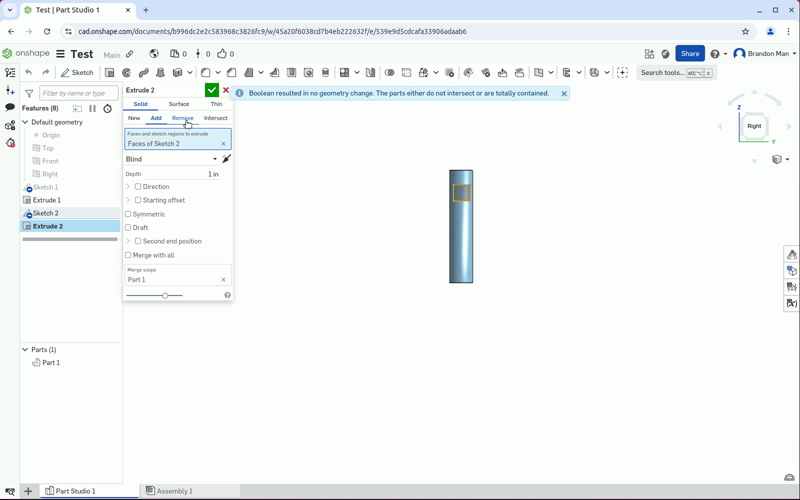
click(186, 120)
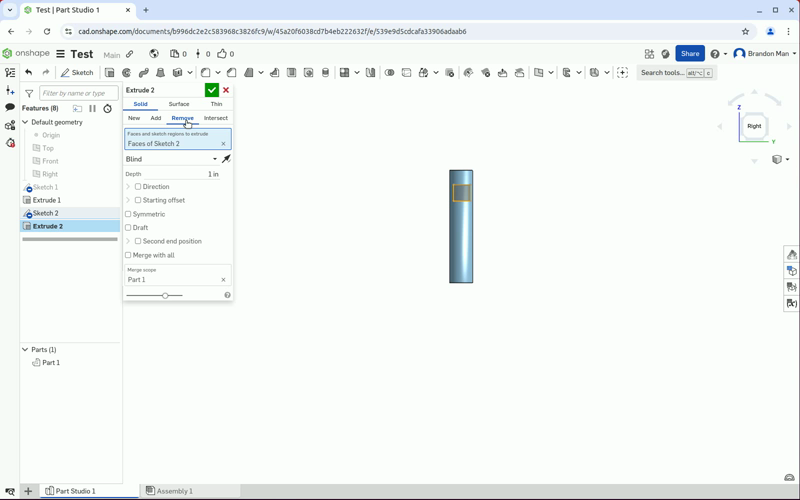
key(tab, 4)
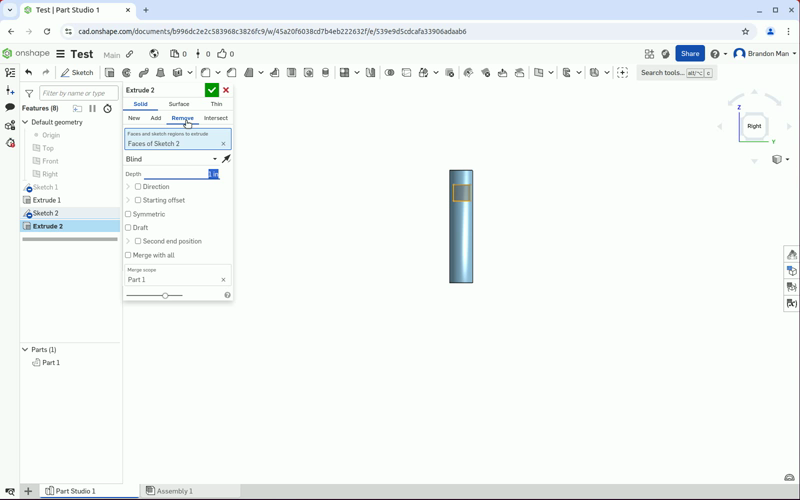
text(7.702)
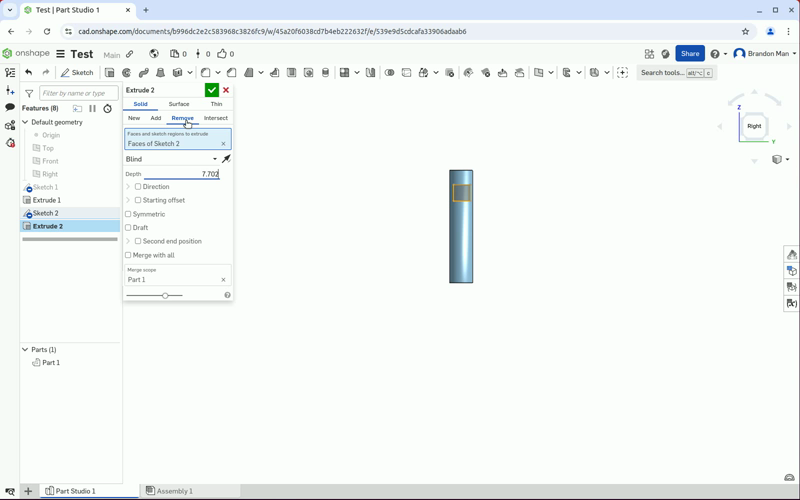
key(tab, 3)
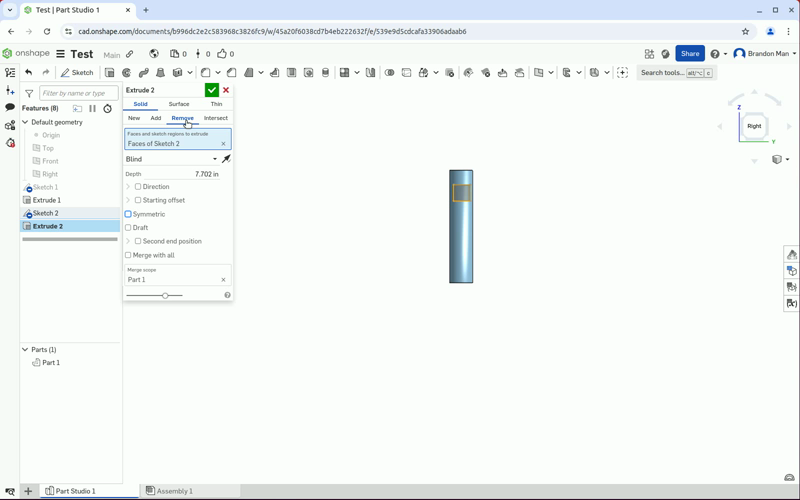
key(space)
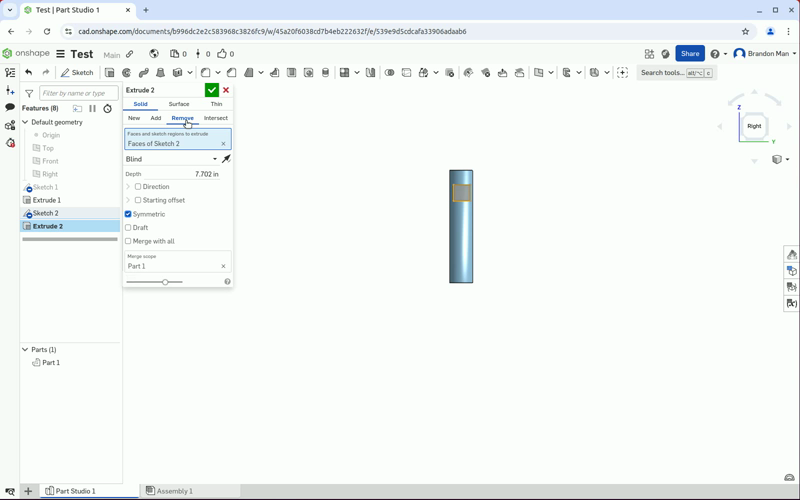
key(tab, 2)
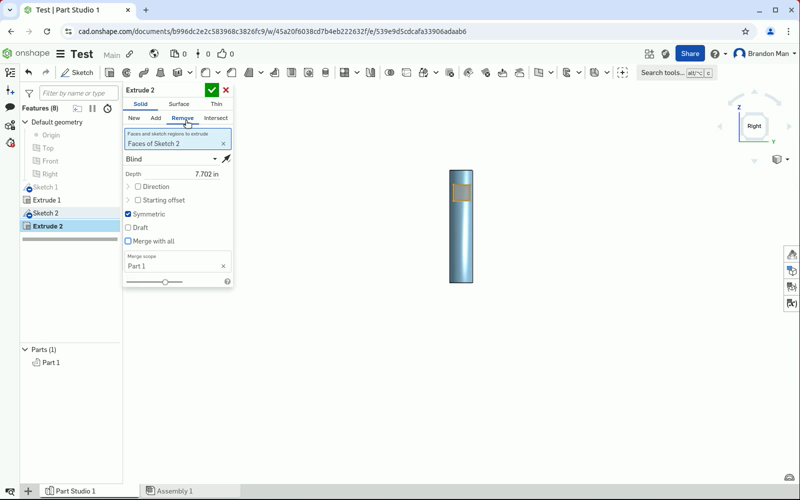
key(space)
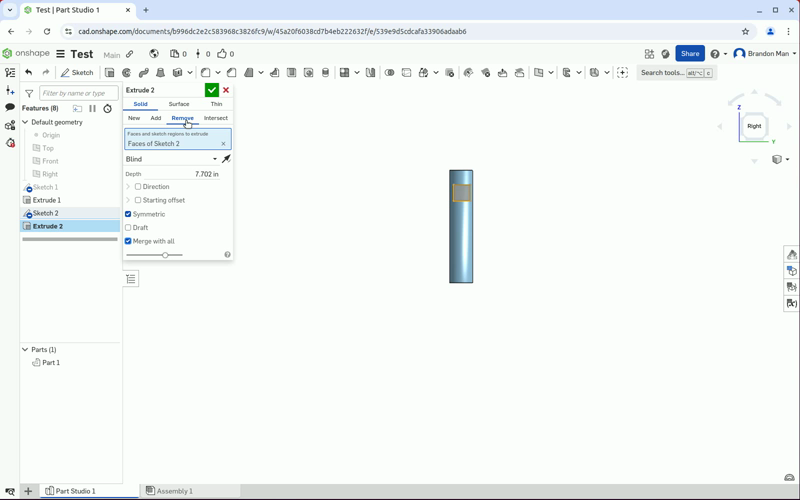
key(enter)
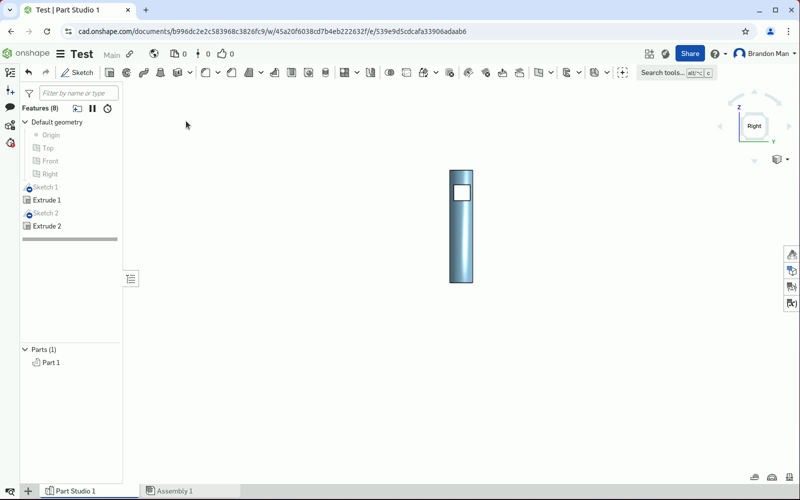
key(shift+h)
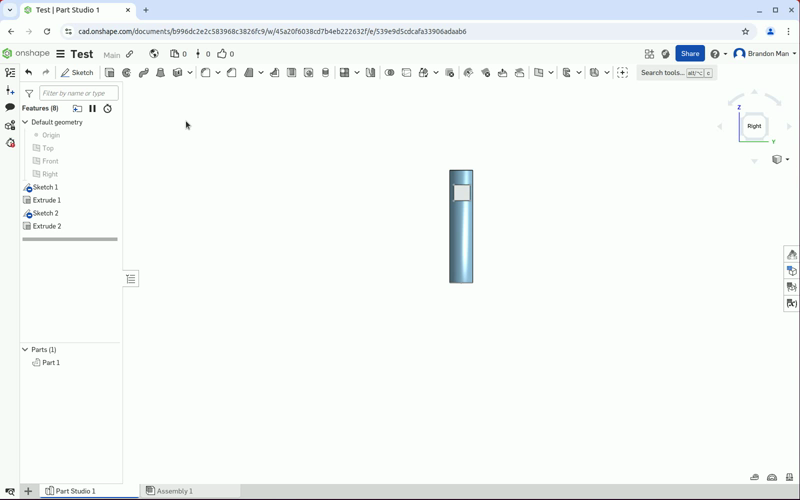
key(shift+h)
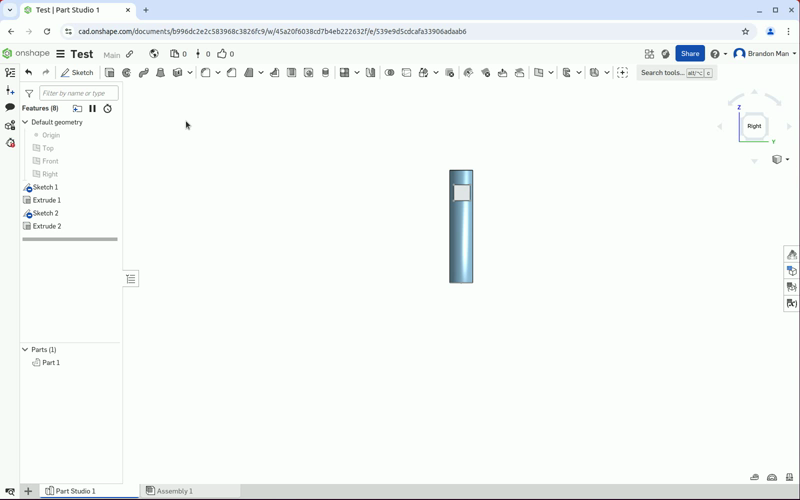
key(shift+7)
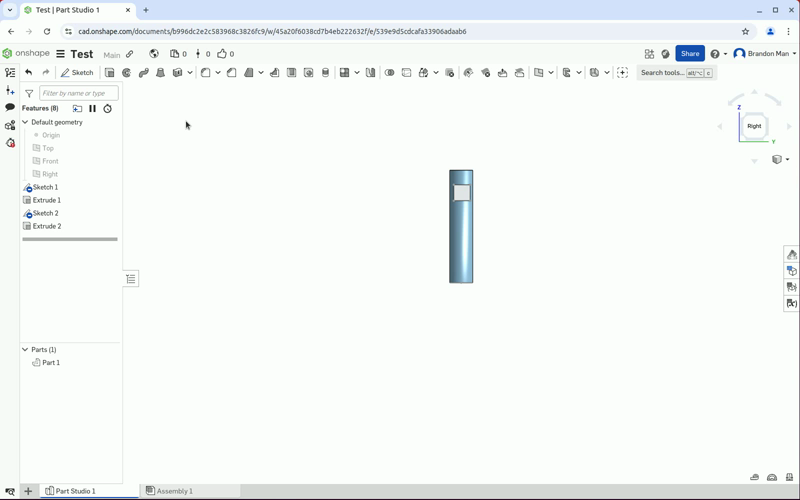
key(right, 2)
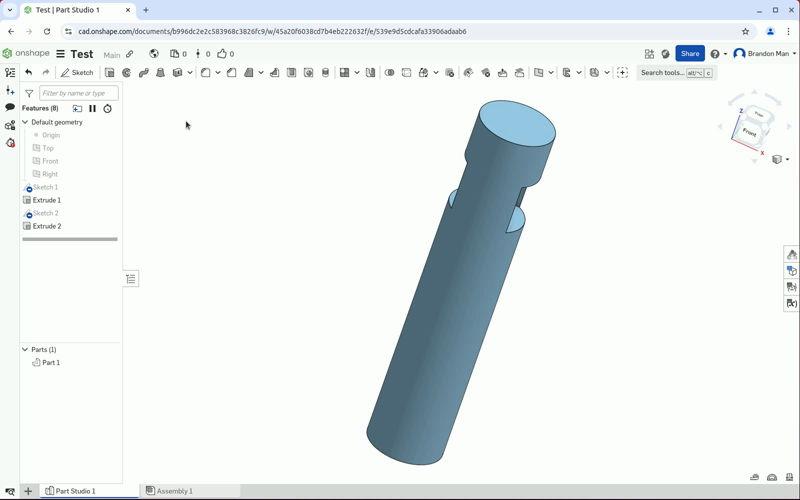
key(down, 2)
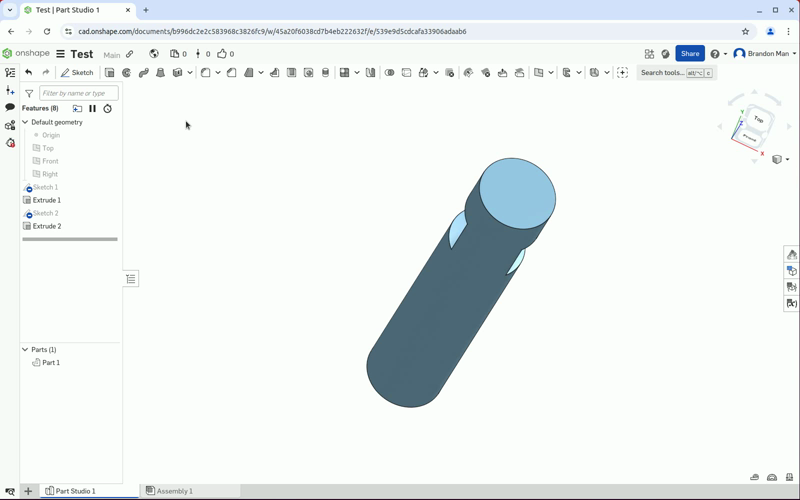
key(up, 2)
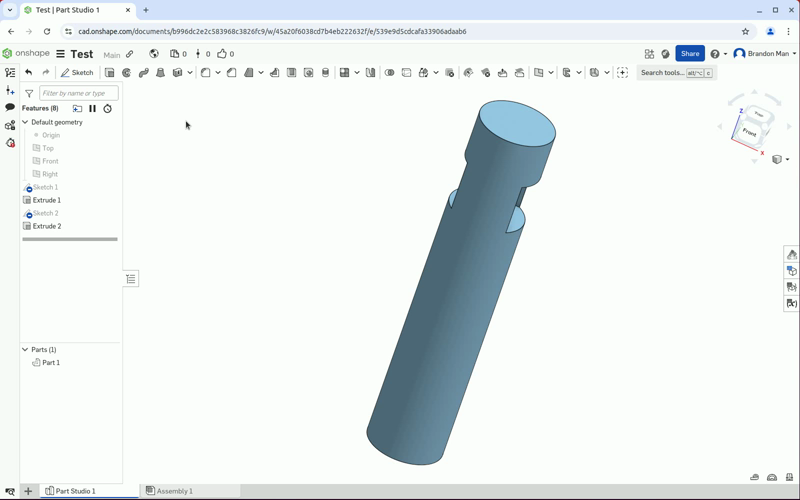
key(left, 2)
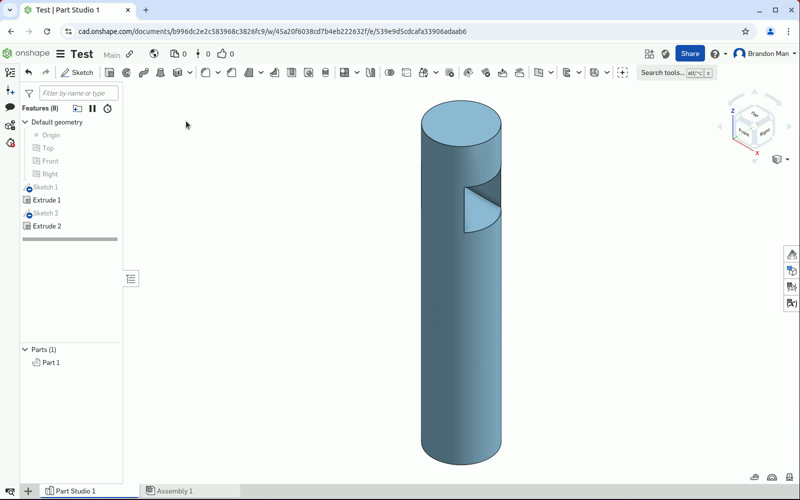
mouse_move(73, 189)
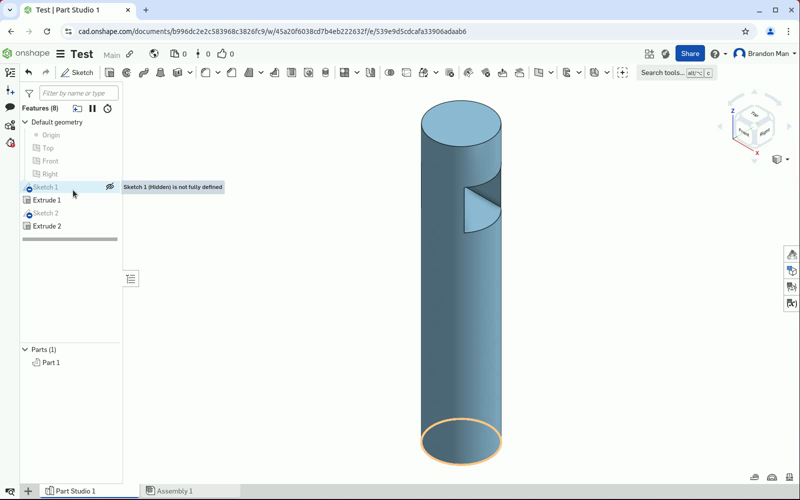
click(73, 189)